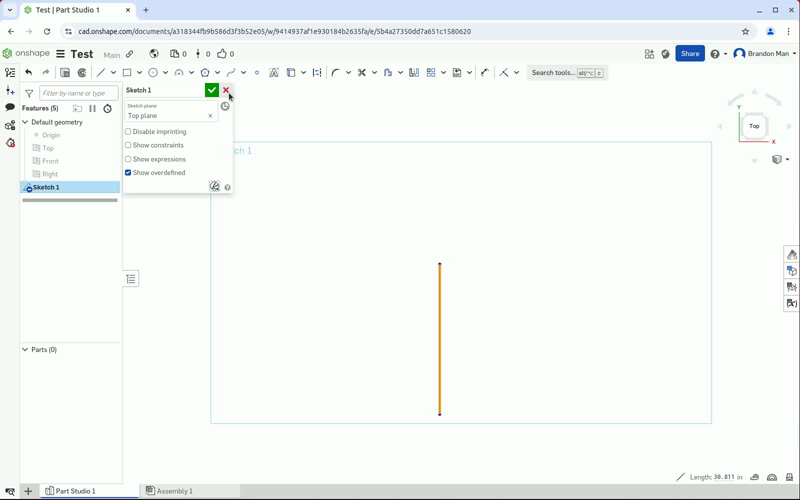
key(shift+h)
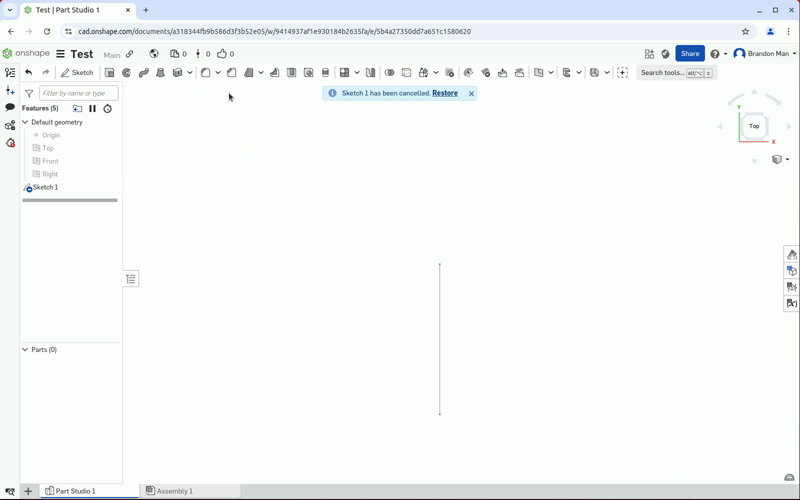
mouse_move(73, 352)
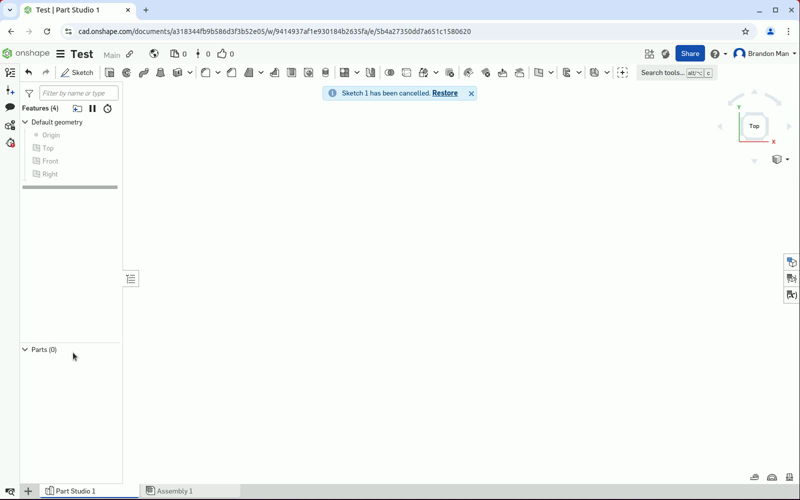
key(y)
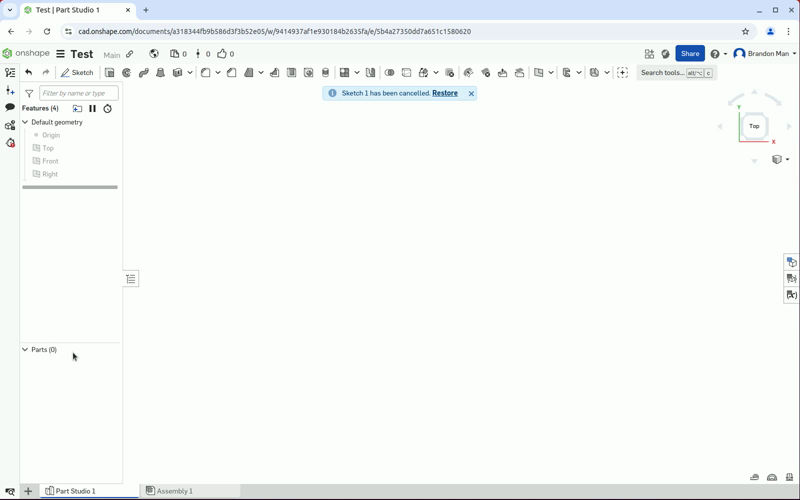
key(shift+p)
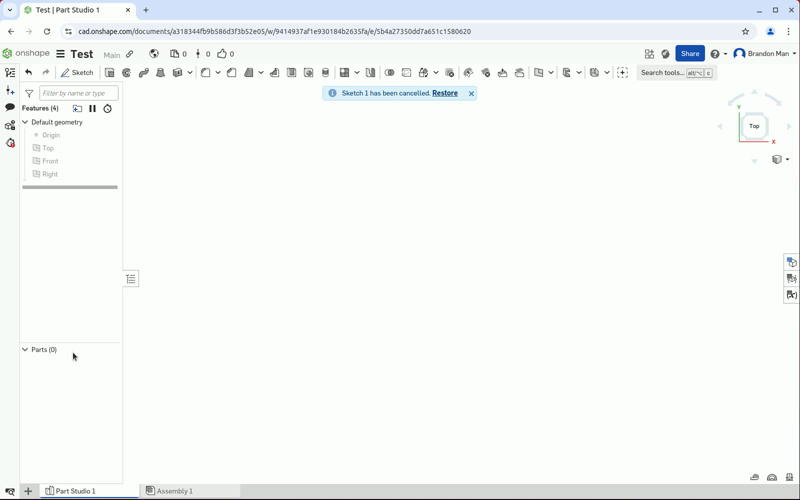
key(space)
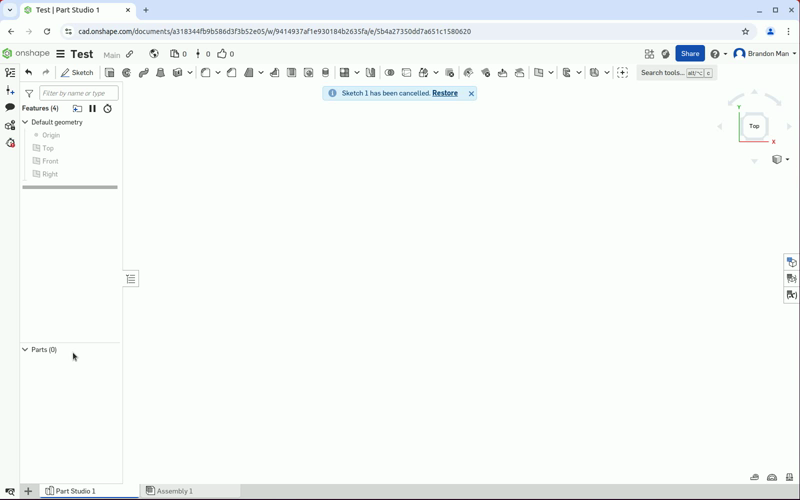
key_down(shift)
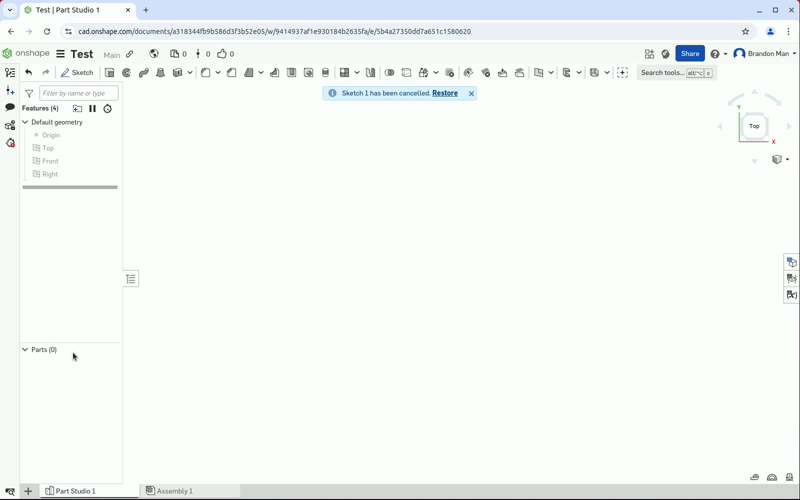
key(up)
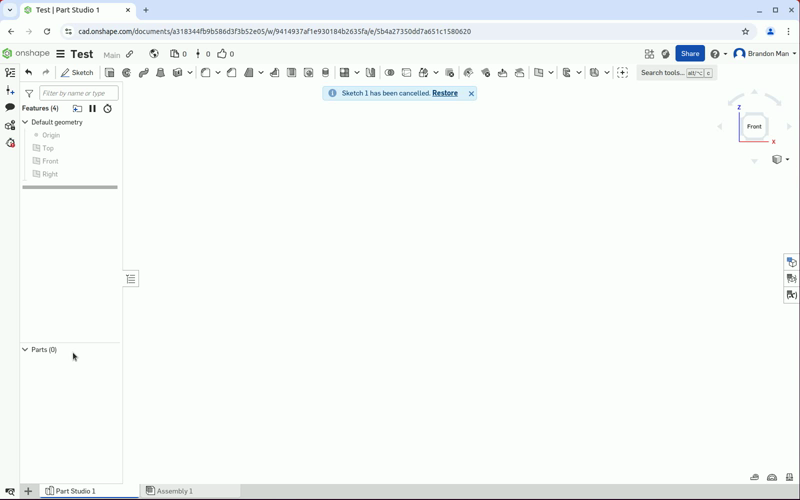
key_up(shift)
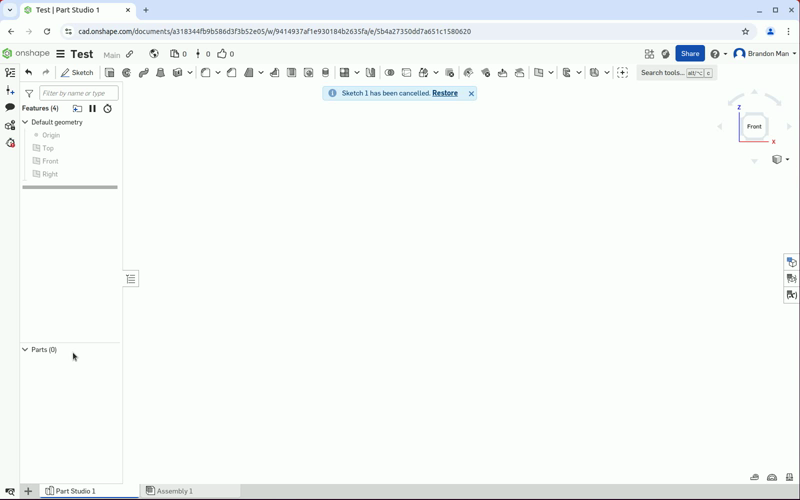
key(space)
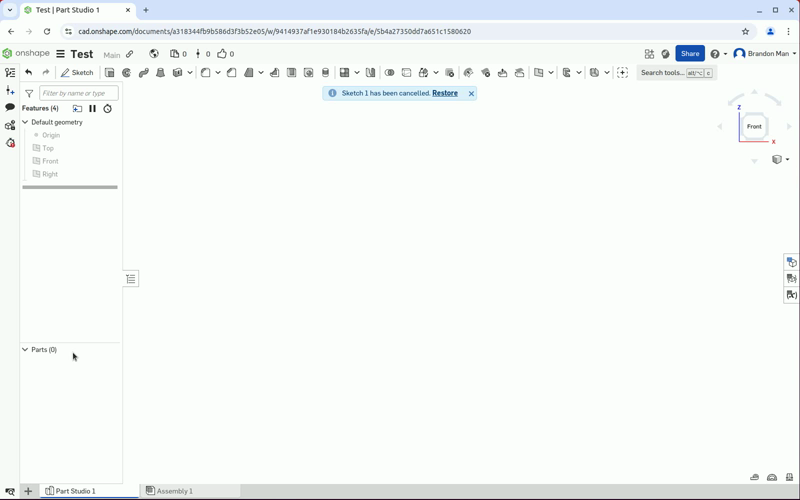
key_down(shift)
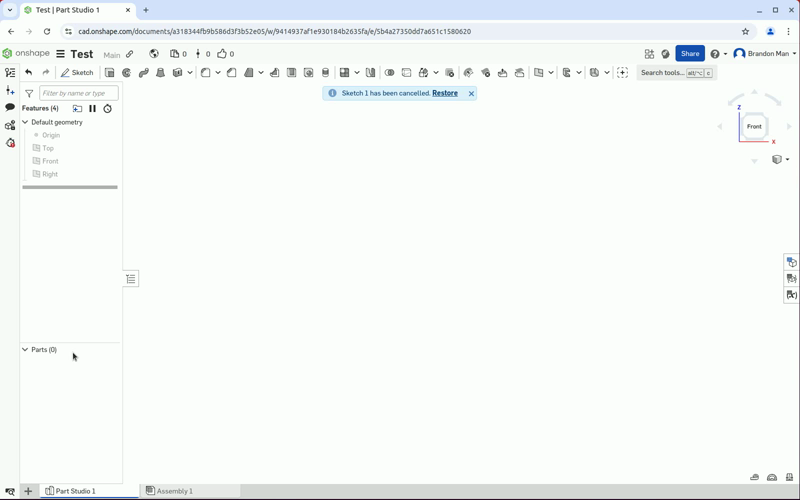
key(left)
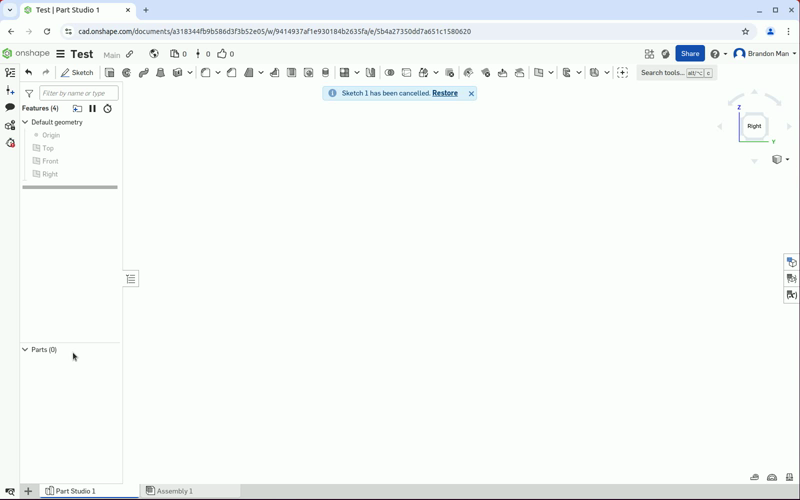
key_up(shift)
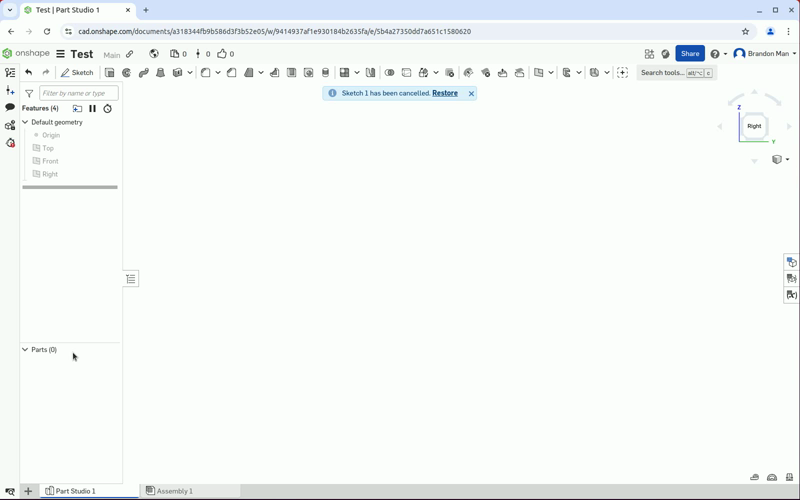
mouse_move(73, 352)
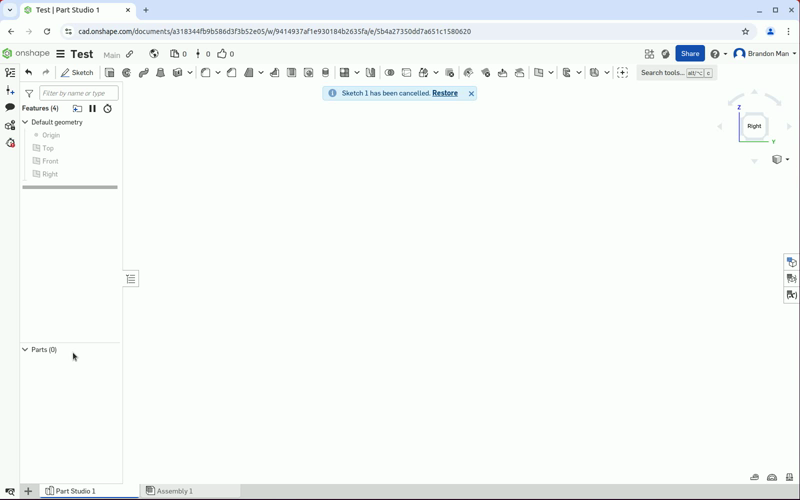
key(shift+y)
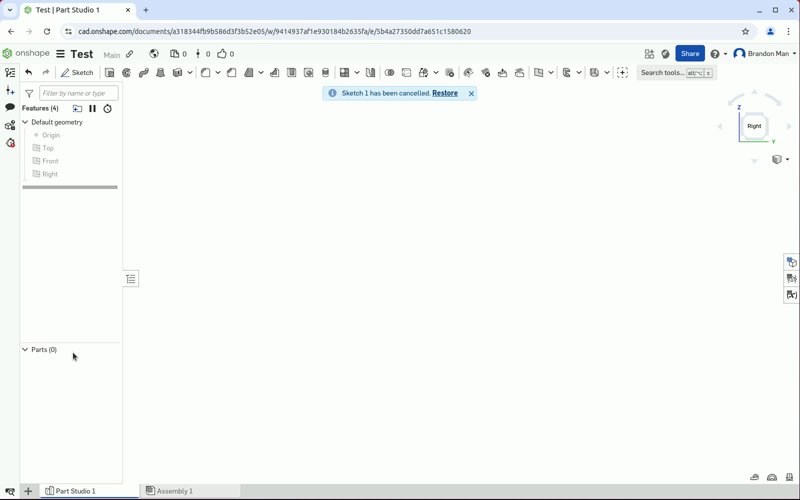
key(shift+s)
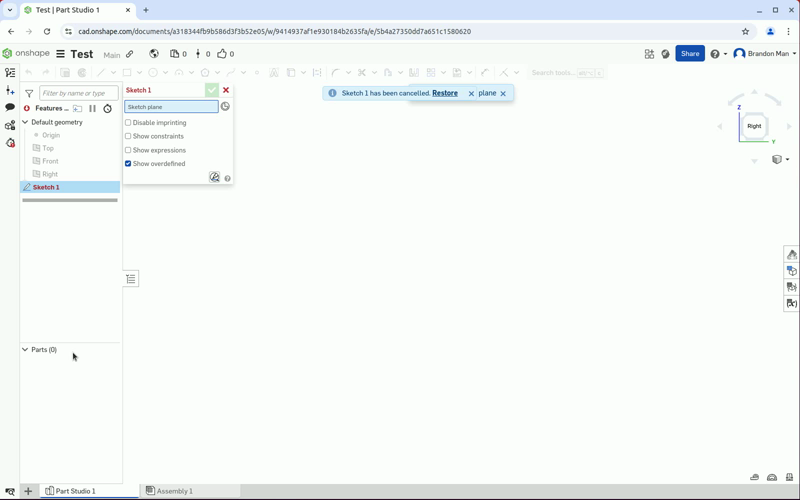
mouse_move(73, 176)
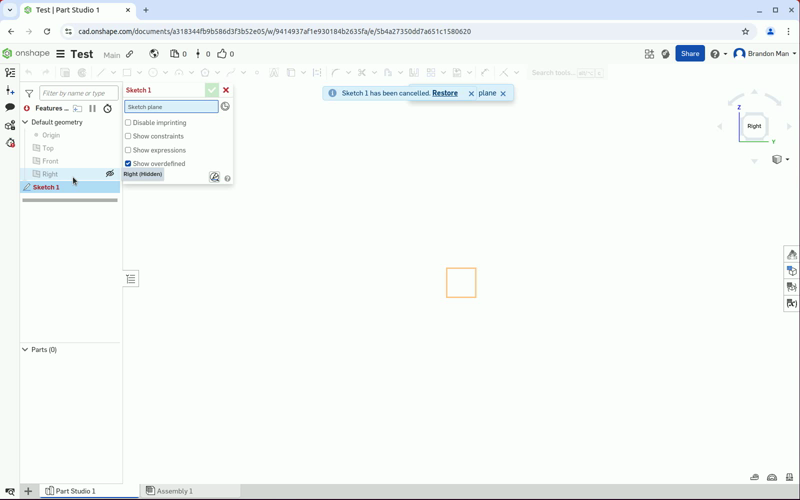
click(73, 176)
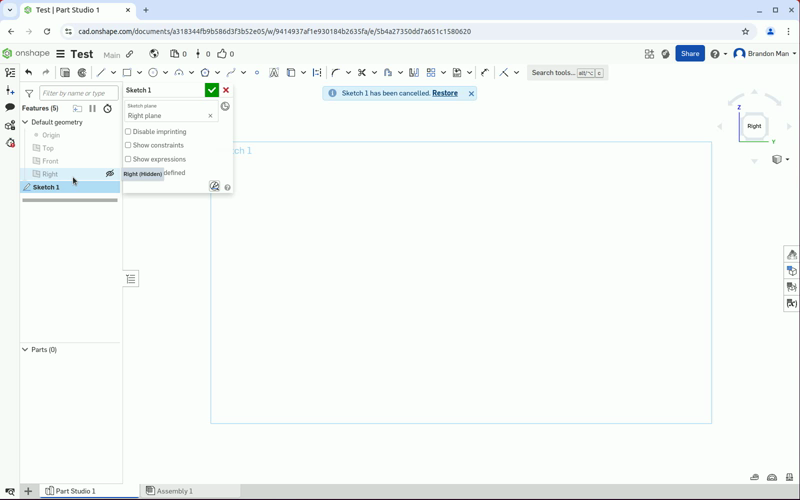
mouse_move(73, 352)
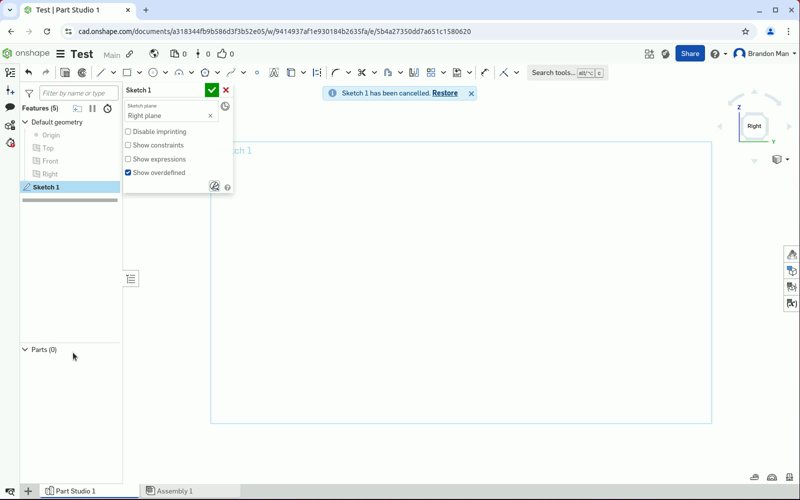
key(y)
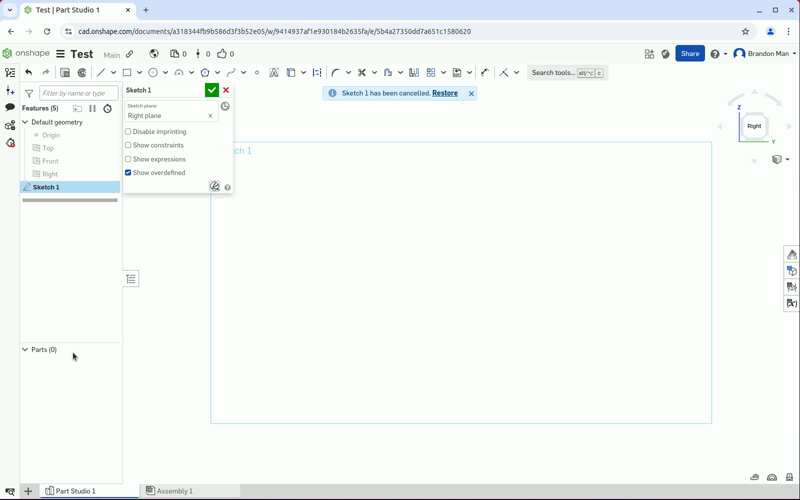
key(c)
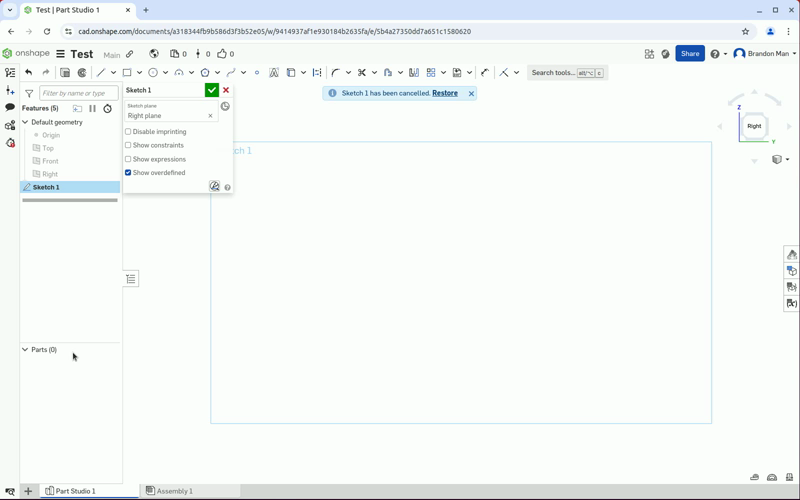
key_down(shift)
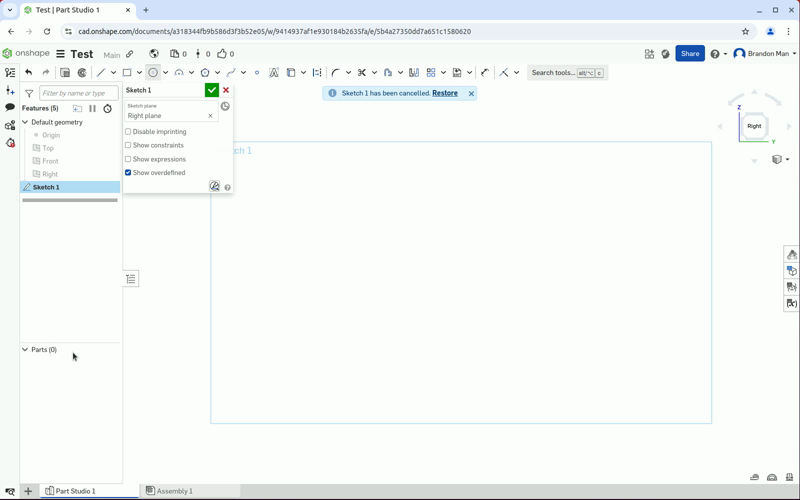
mouse_move(461, 282)
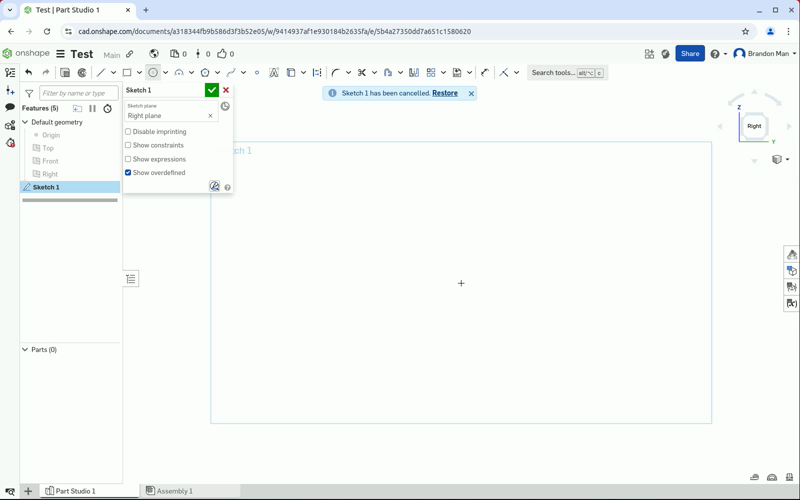
click(461, 282)
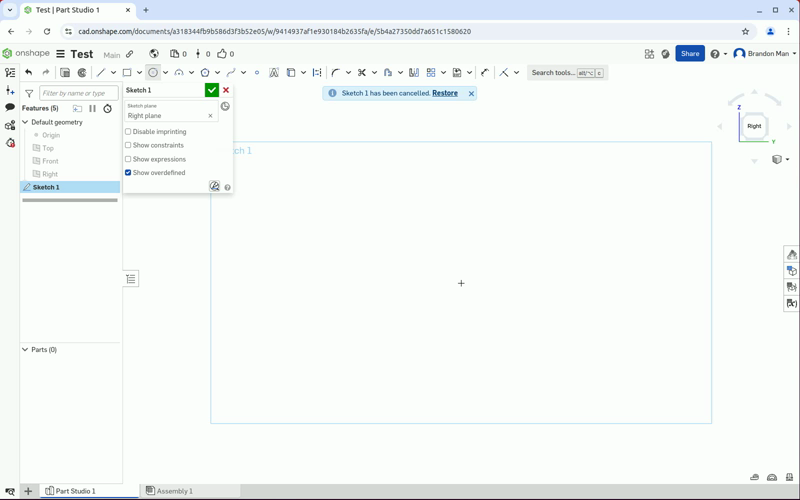
key_up(shift)
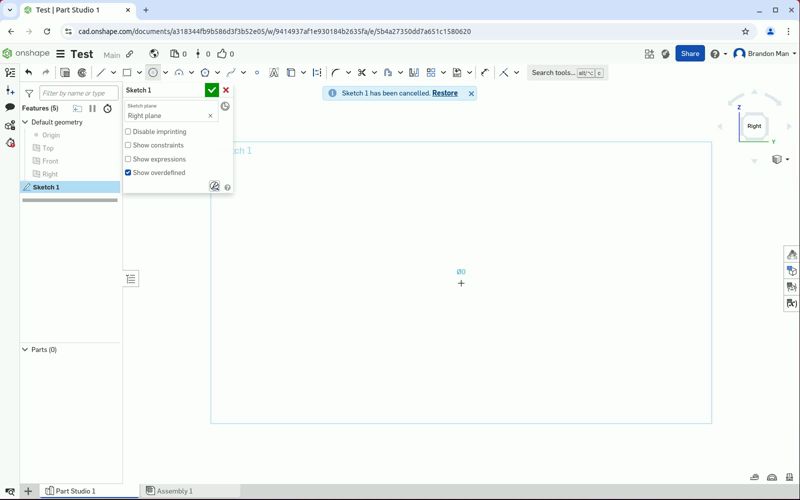
mouse_move(574, 282)
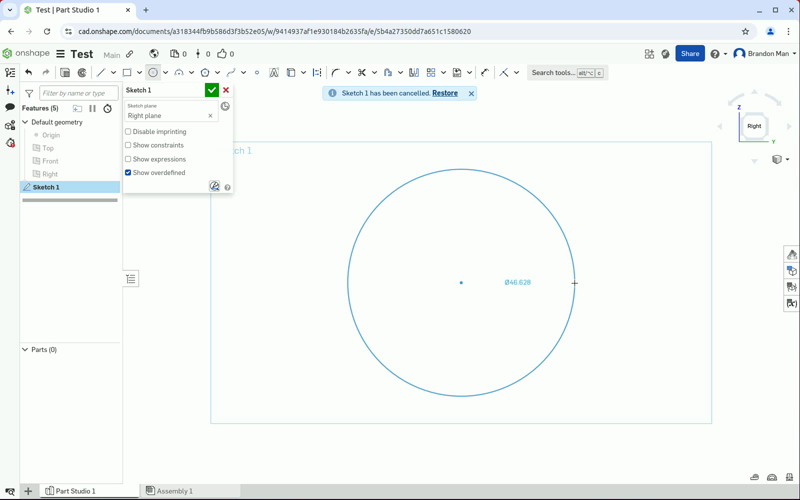
click(574, 282)
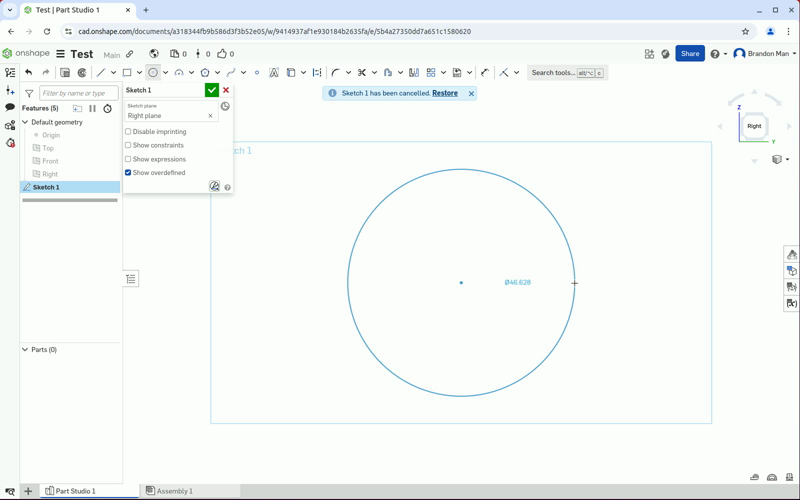
key(esc)
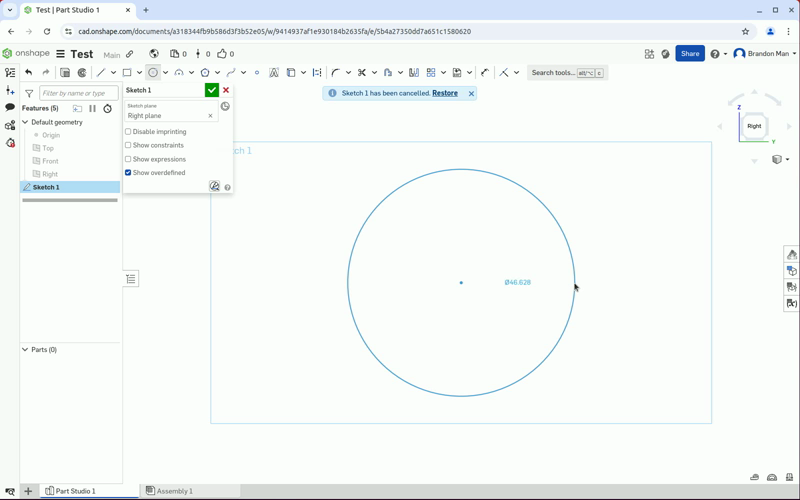
mouse_move(473, 295)
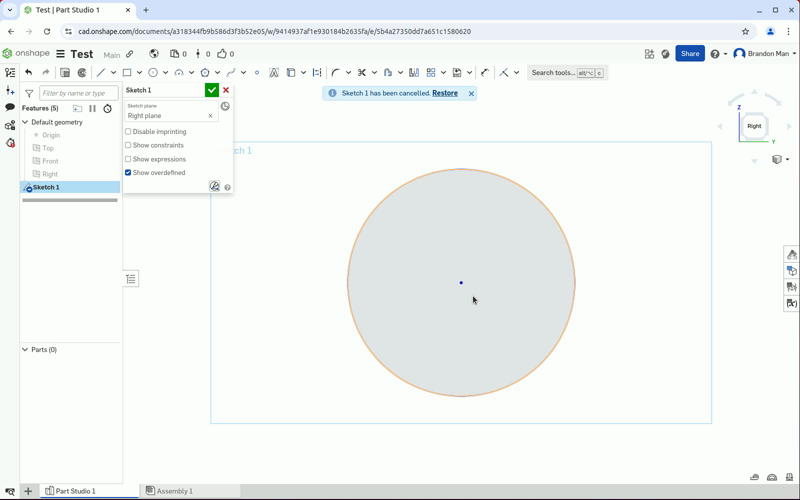
click(473, 295)
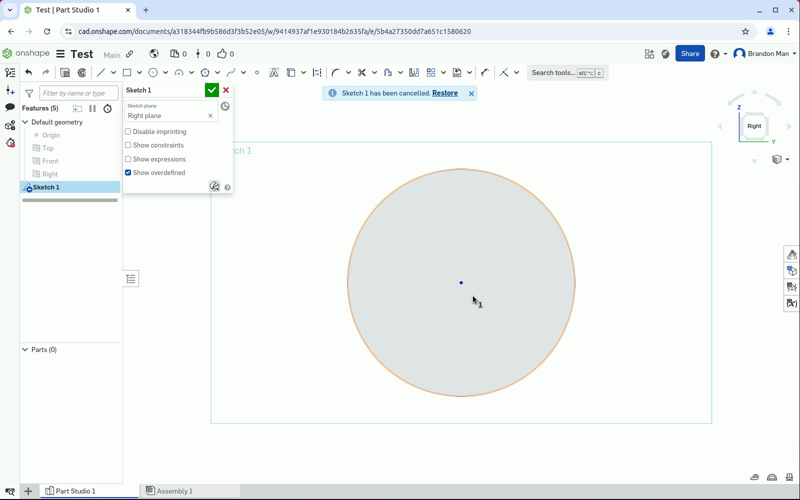
mouse_move(73, 352)
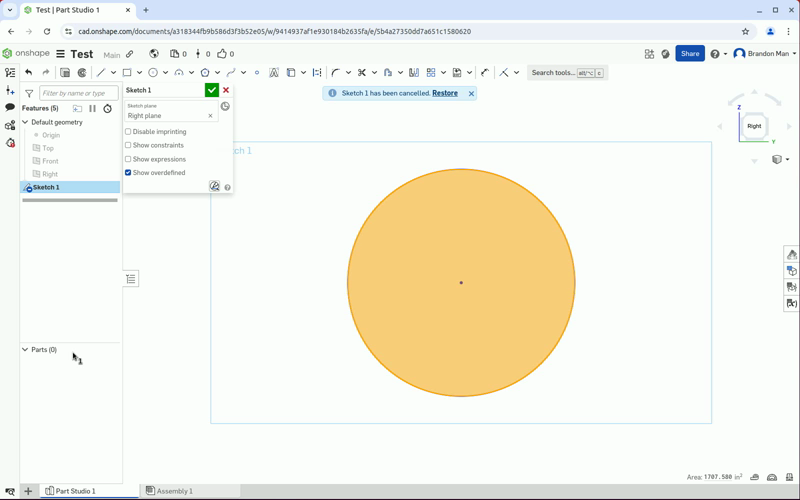
key(shift+y)
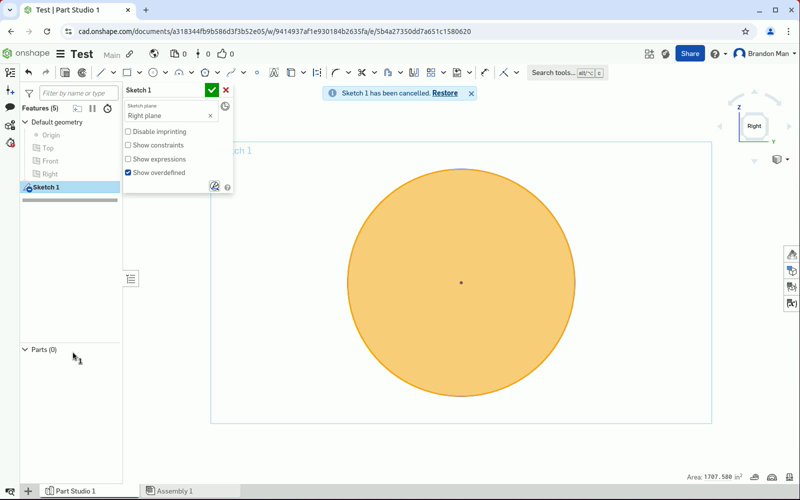
key(shift+e)
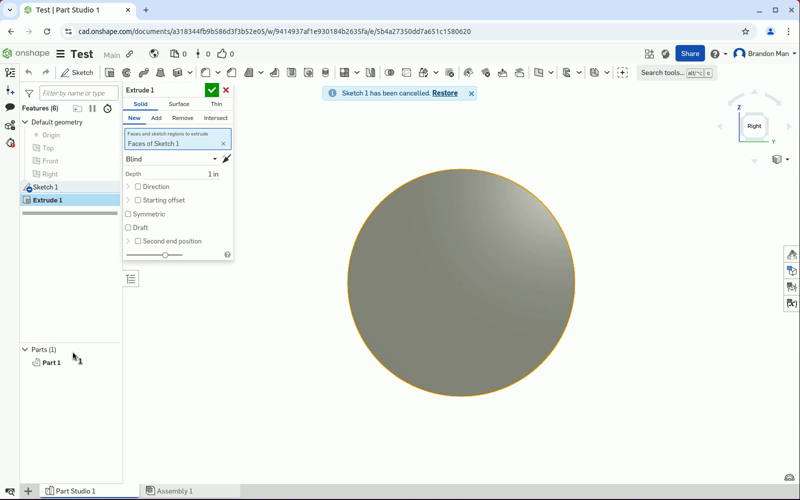
mouse_move(143, 106)
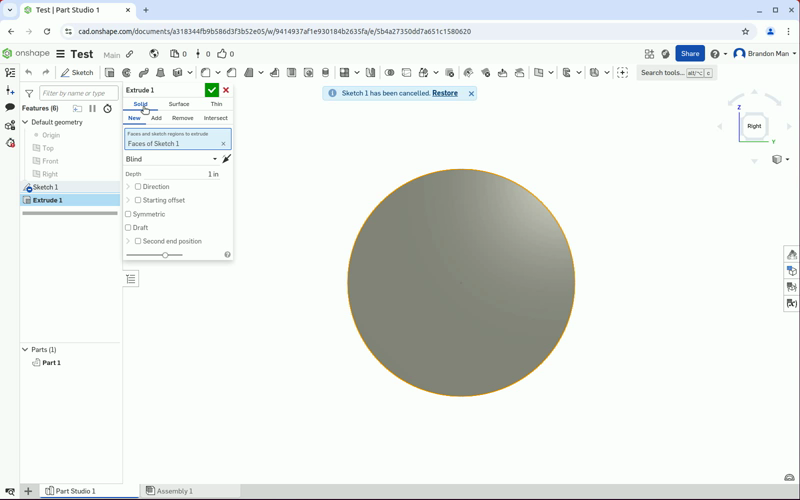
click(143, 106)
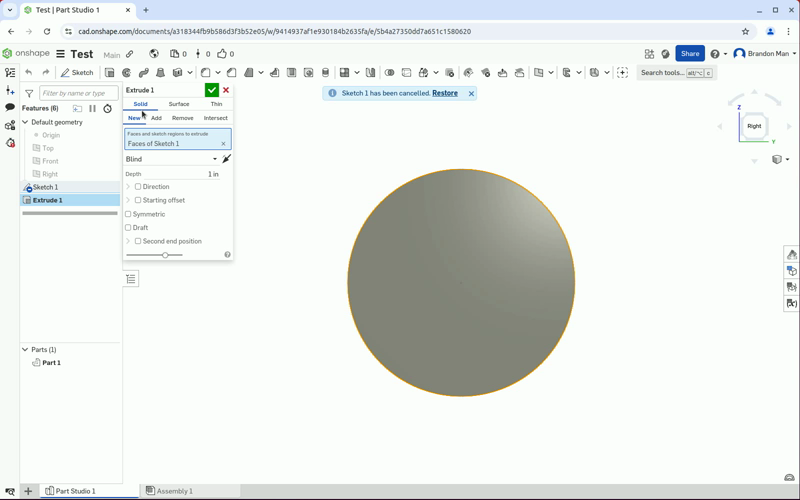
mouse_move(137, 120)
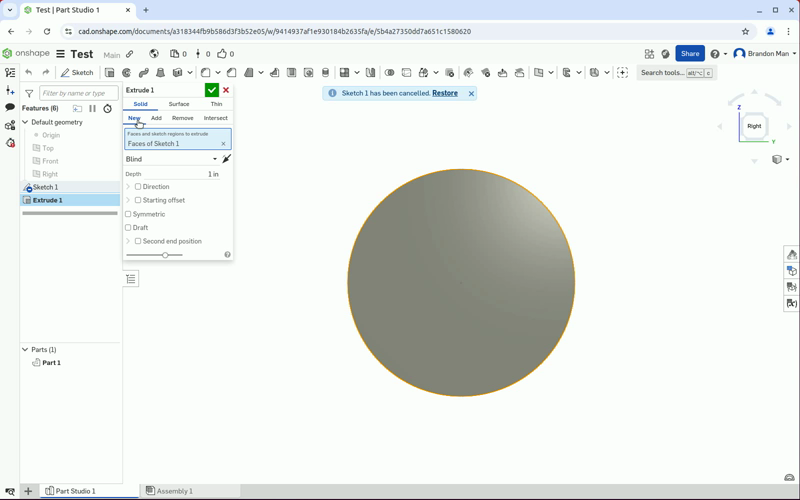
click(137, 120)
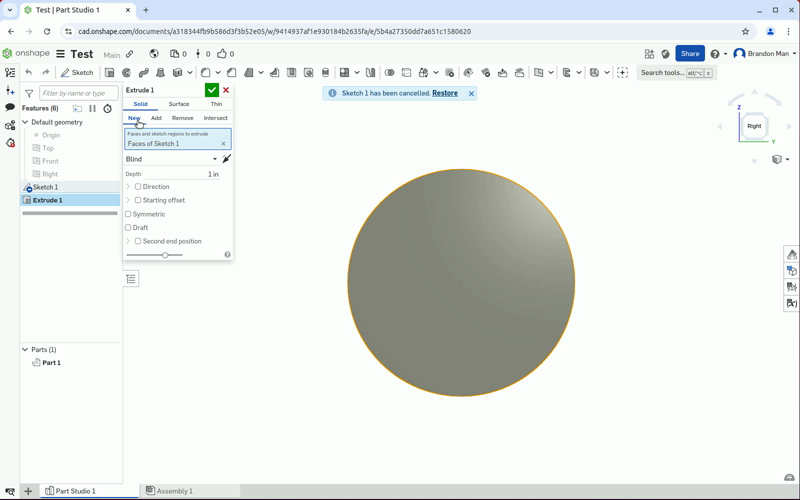
key(tab, 4)
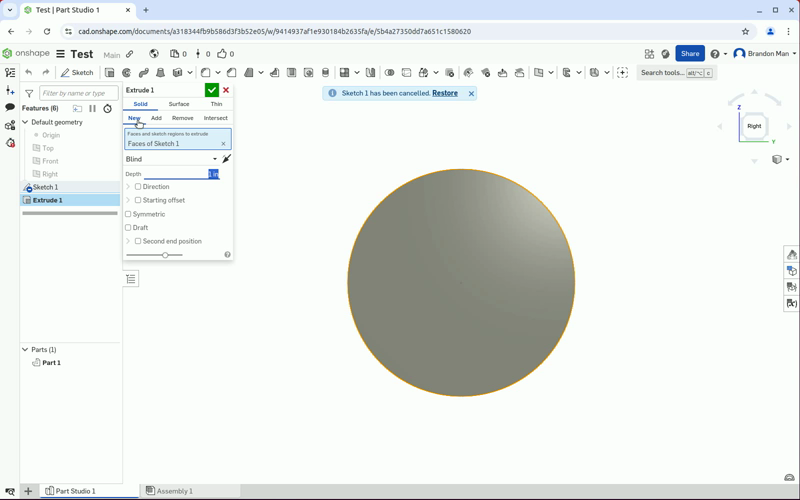
text(6.499)
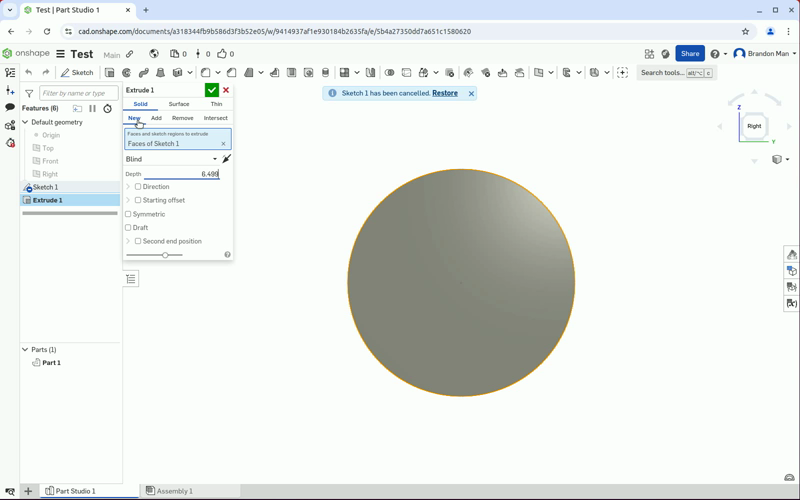
key(enter)
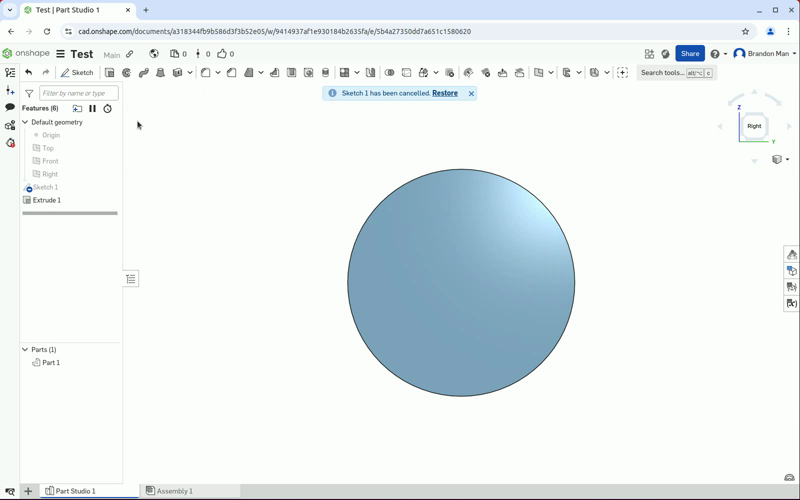
key(shift+h)
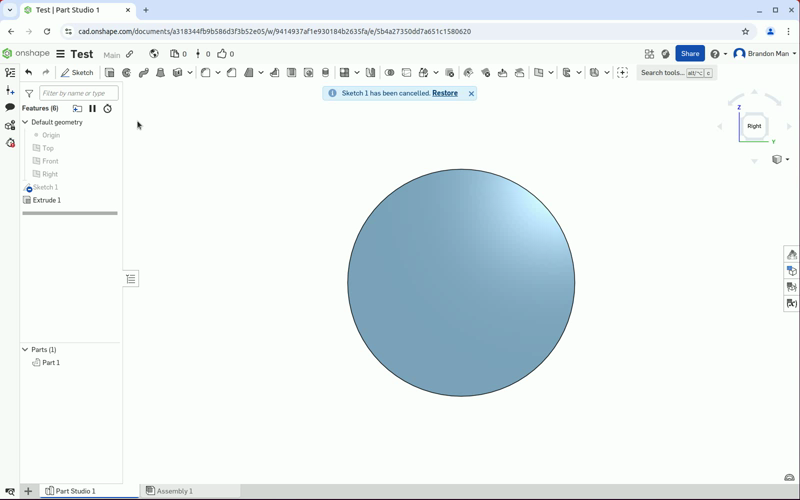
key(shift+h)
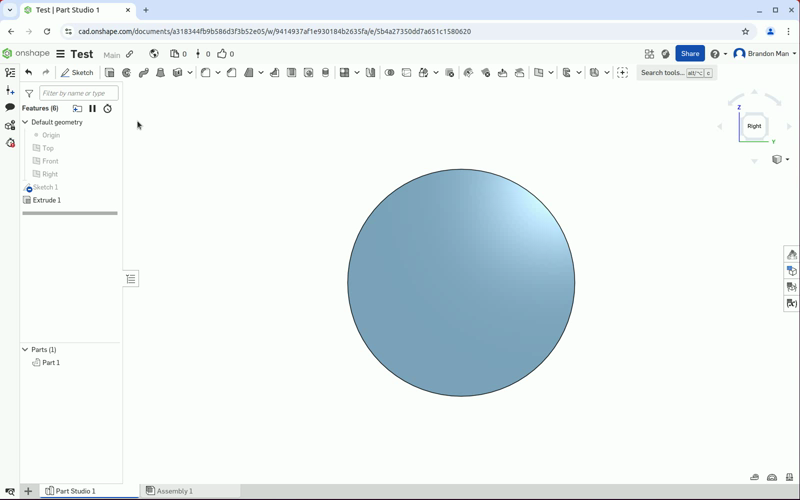
mouse_move(73, 189)
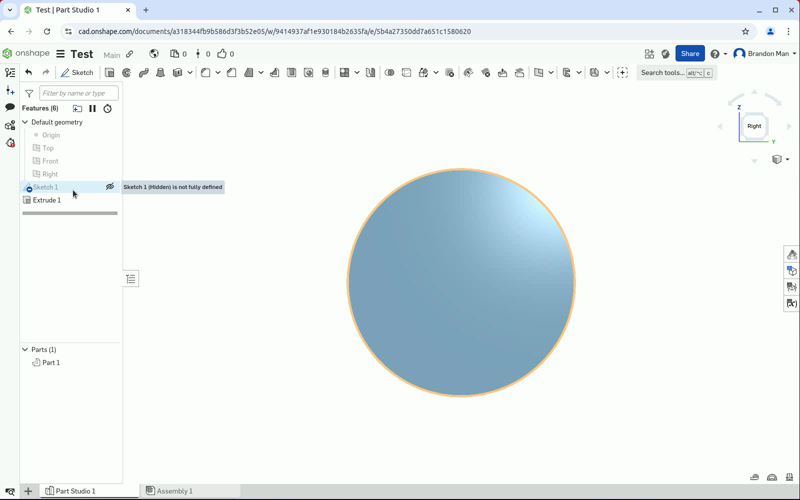
click(73, 189)
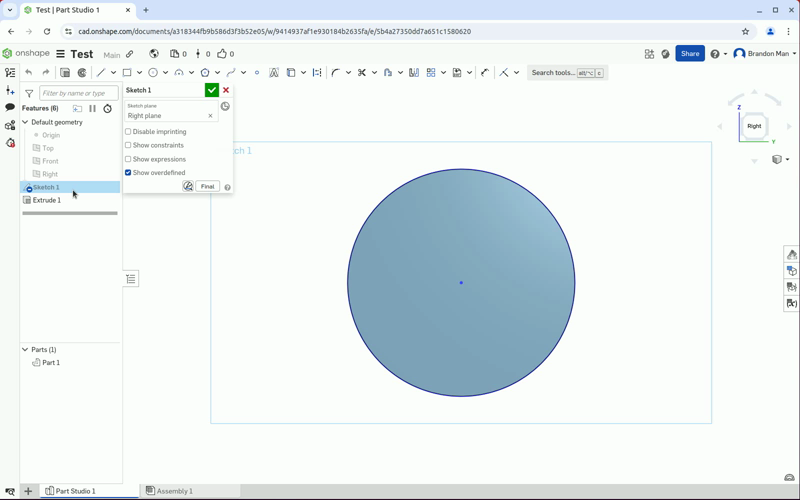
mouse_move(229, 92)
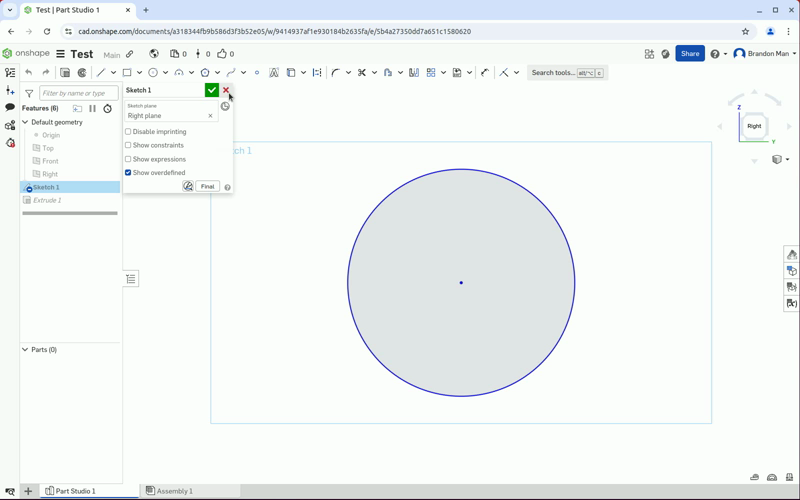
click(229, 92)
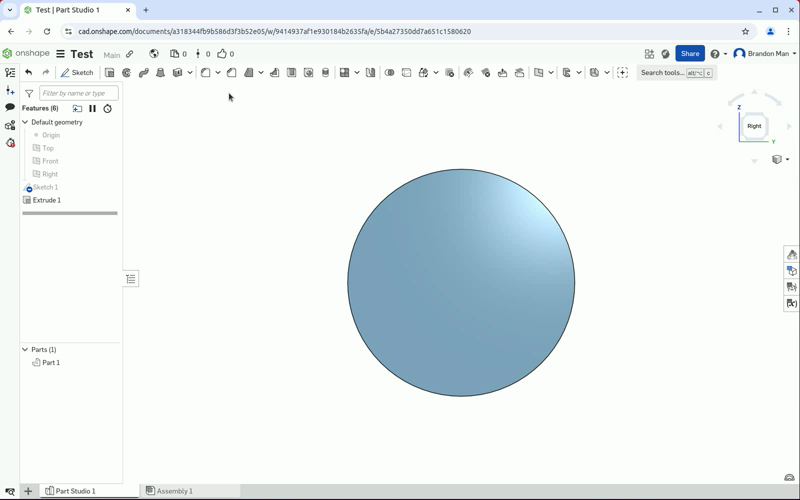
mouse_move(541, 75)
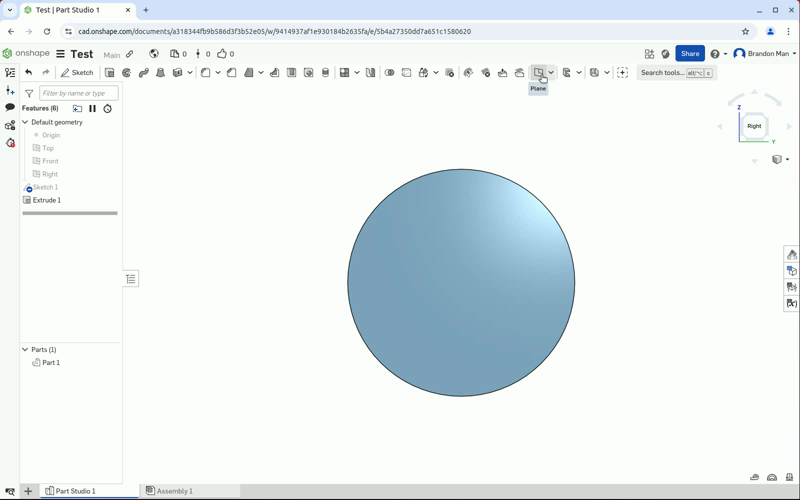
click(541, 75)
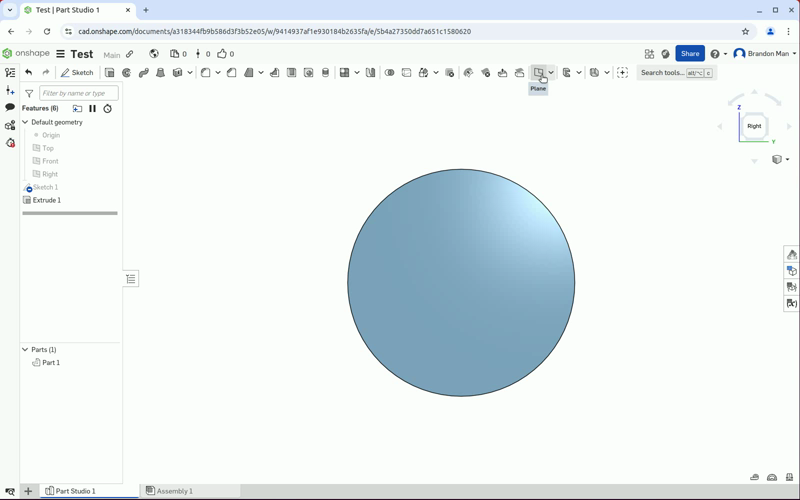
mouse_move(73, 176)
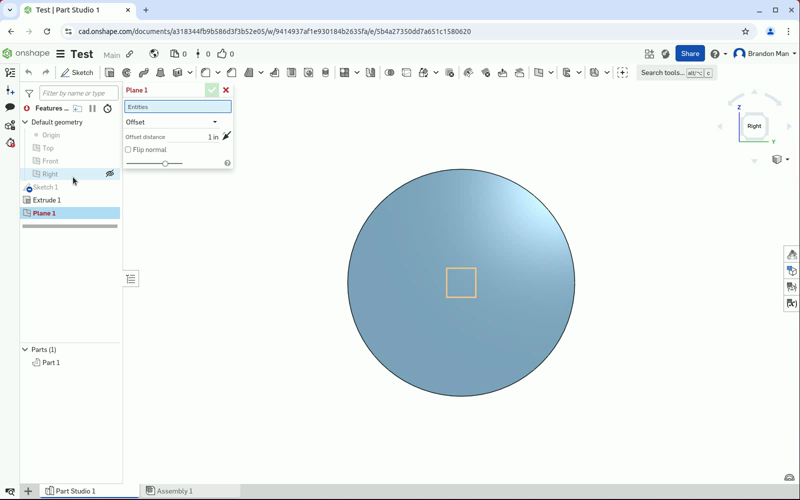
click(73, 176)
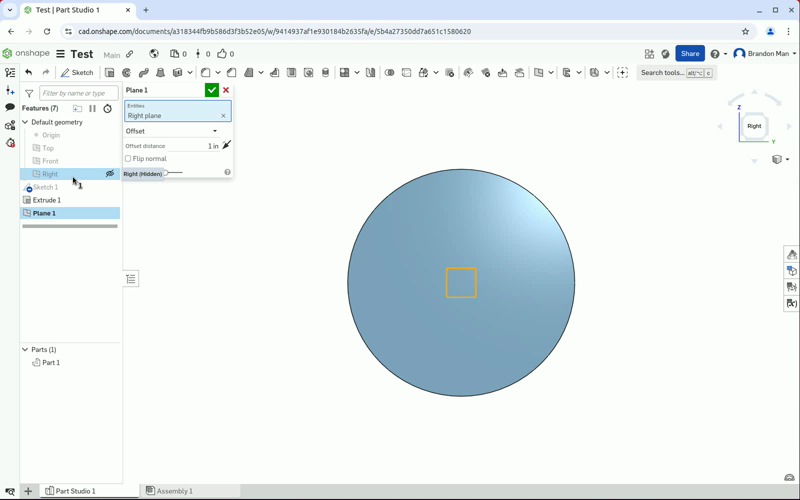
key(tab, 2)
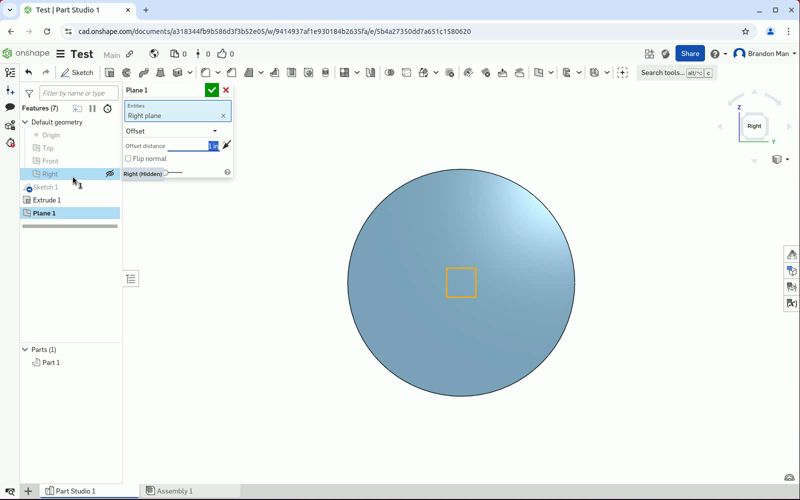
text(6.501)
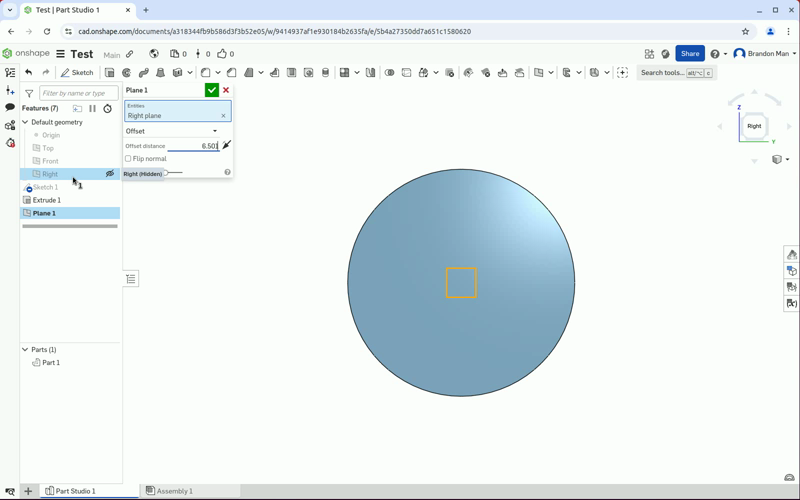
key(enter, 2)
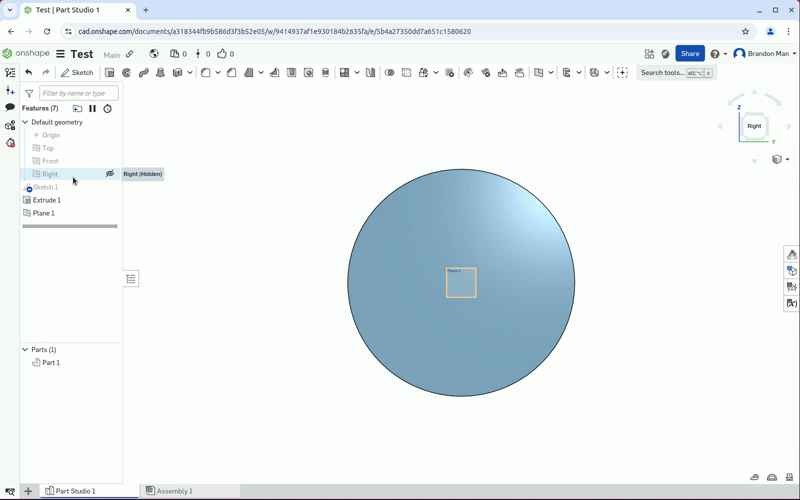
key(shift+s)
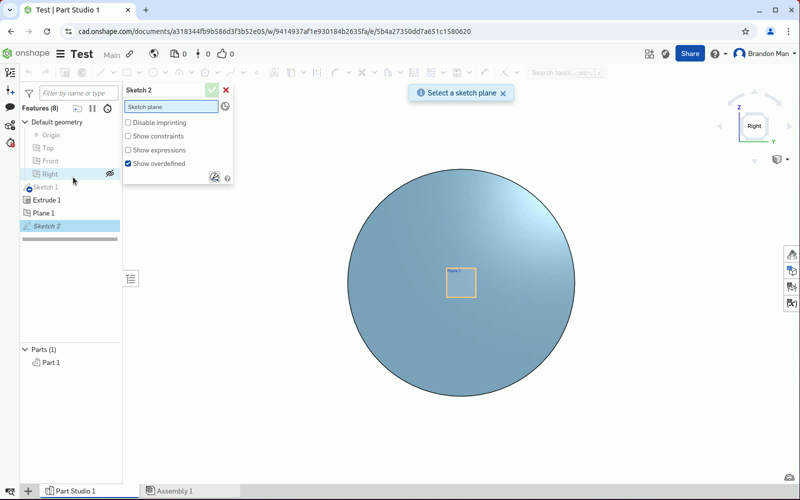
mouse_move(73, 215)
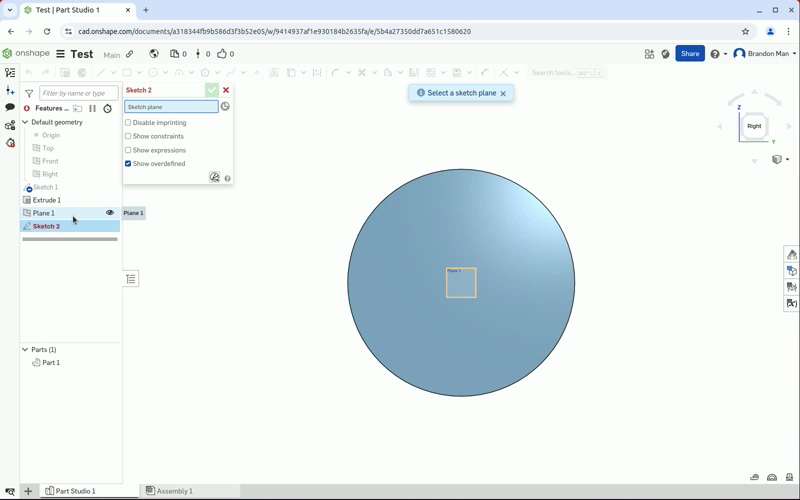
click(73, 215)
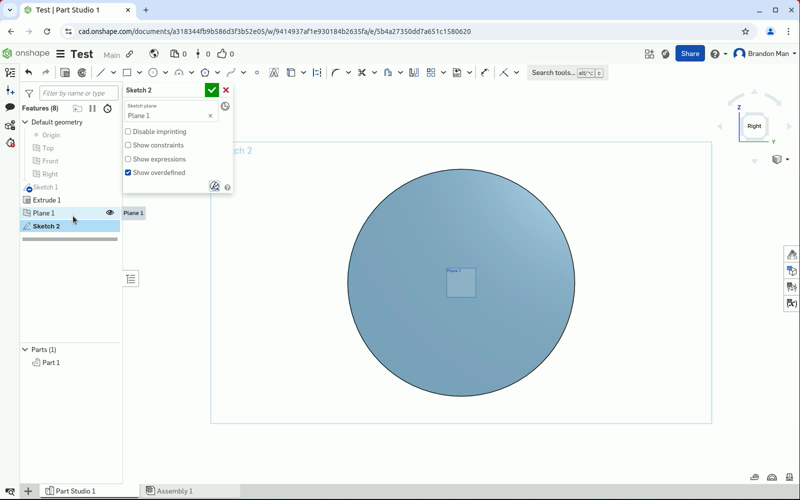
mouse_move(73, 352)
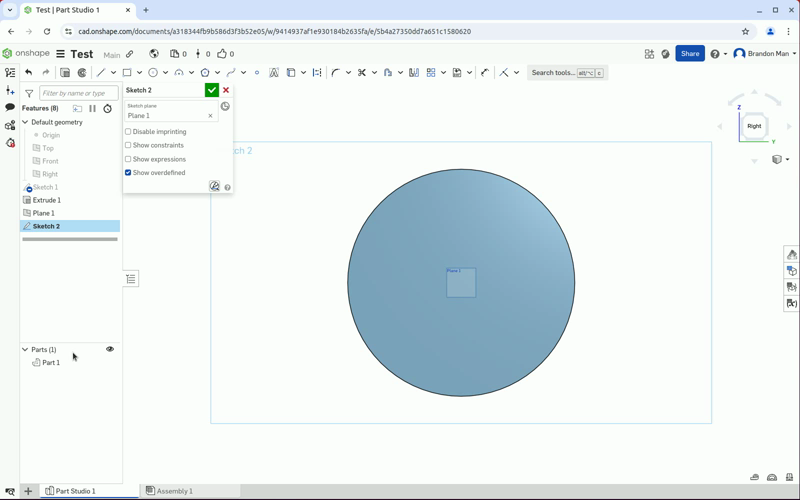
key(y)
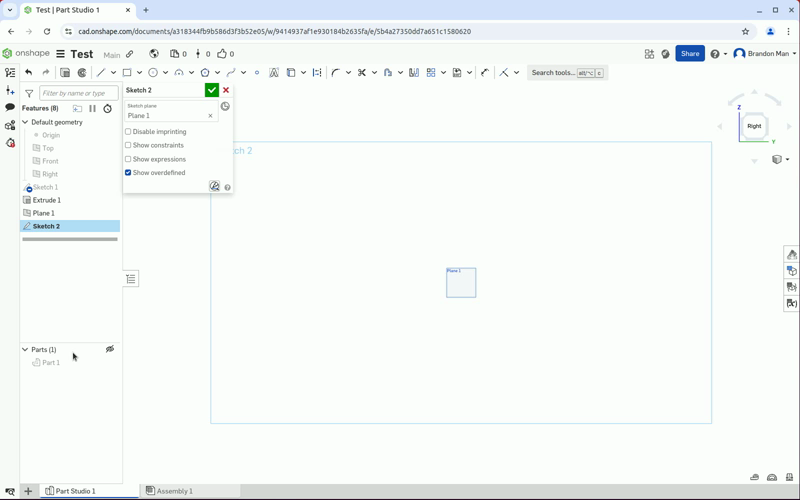
key(c)
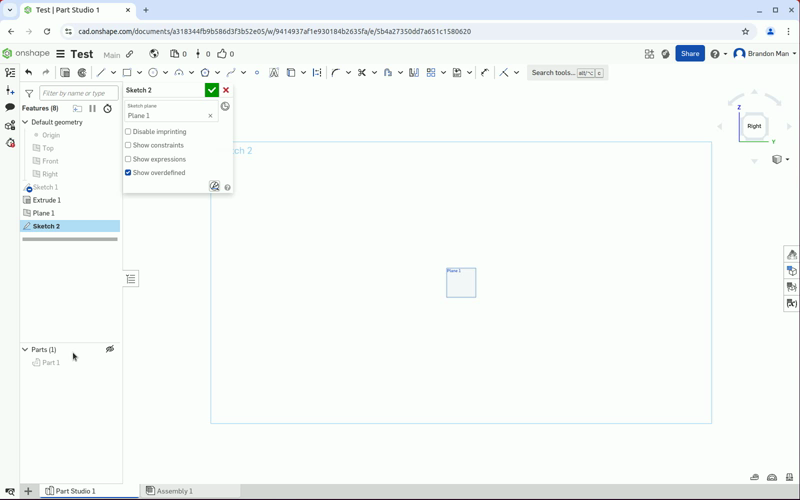
key_down(shift)
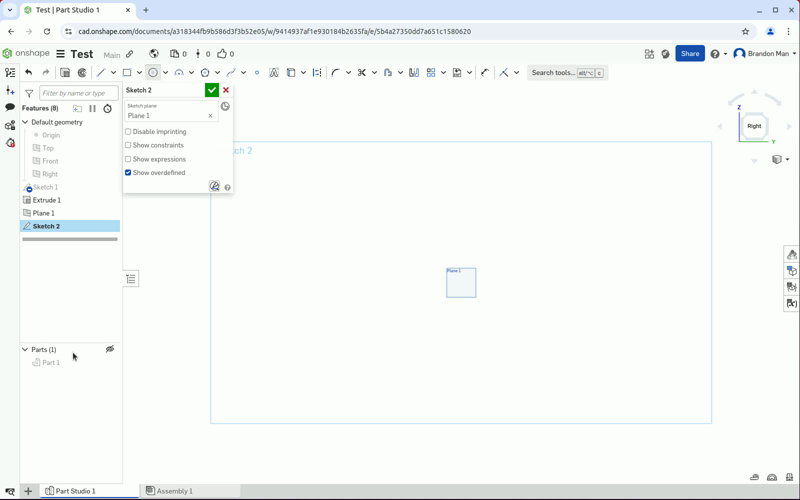
mouse_move(461, 282)
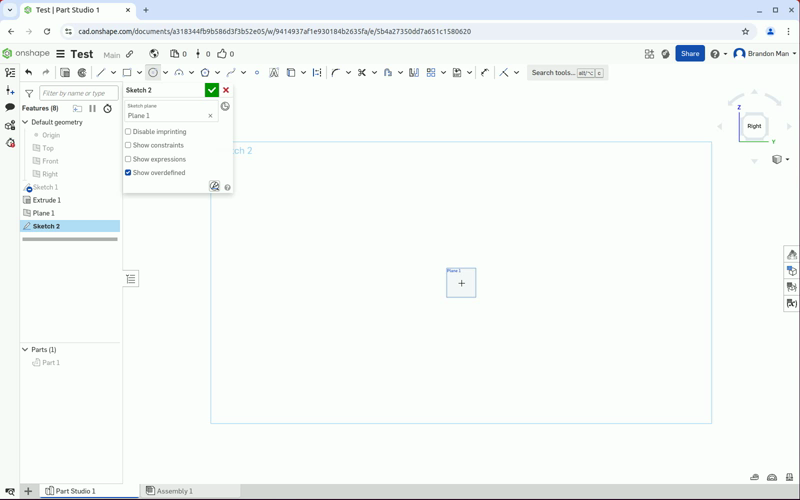
click(461, 282)
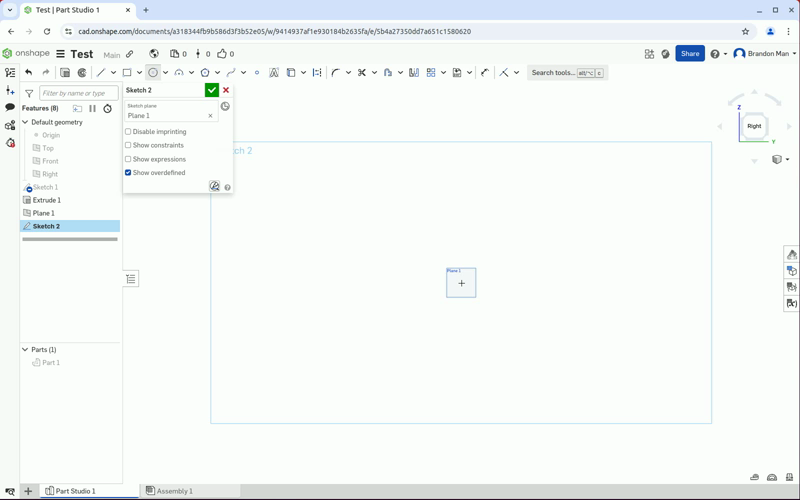
key_up(shift)
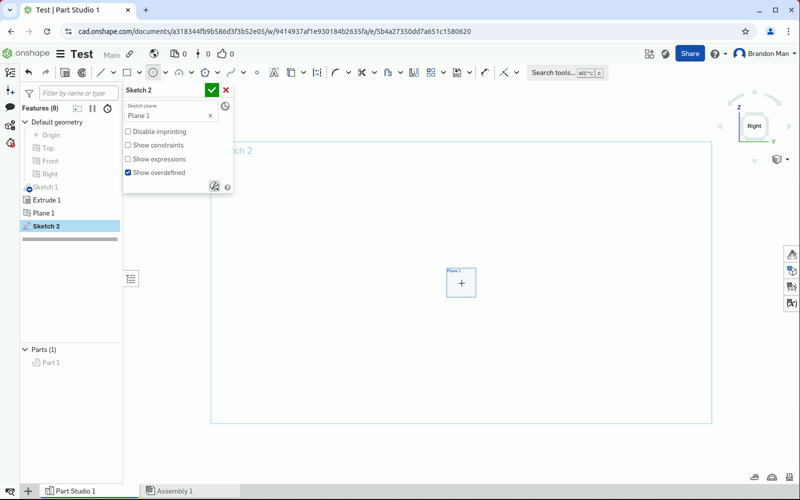
mouse_move(551, 282)
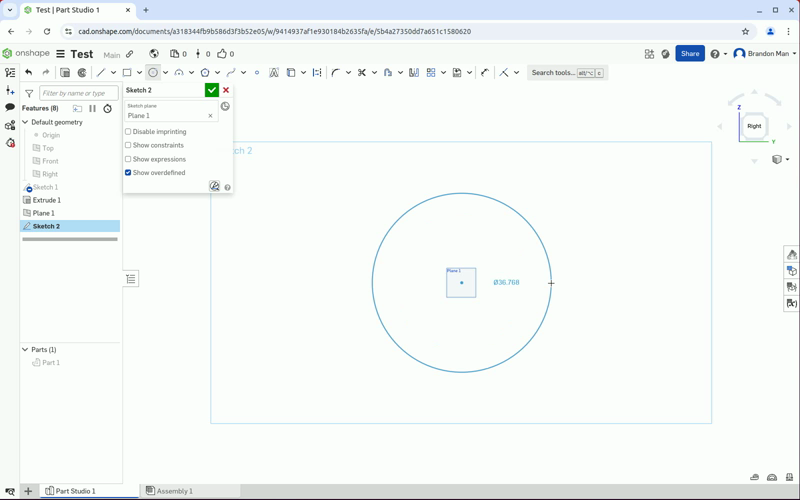
click(551, 282)
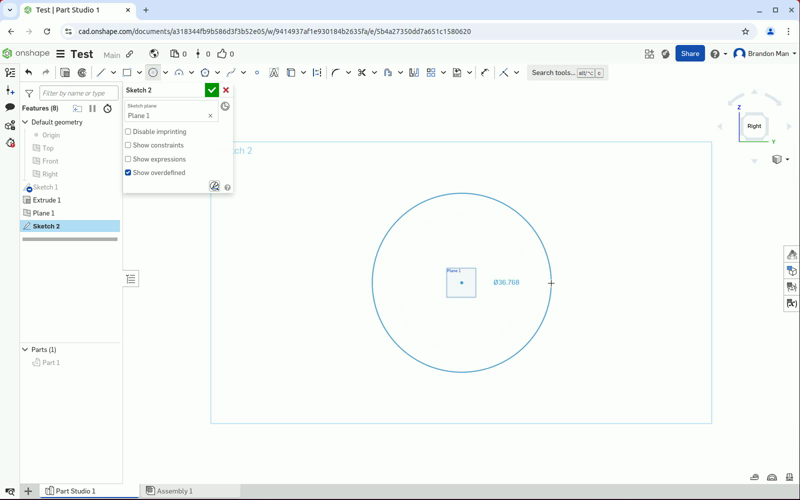
key(esc)
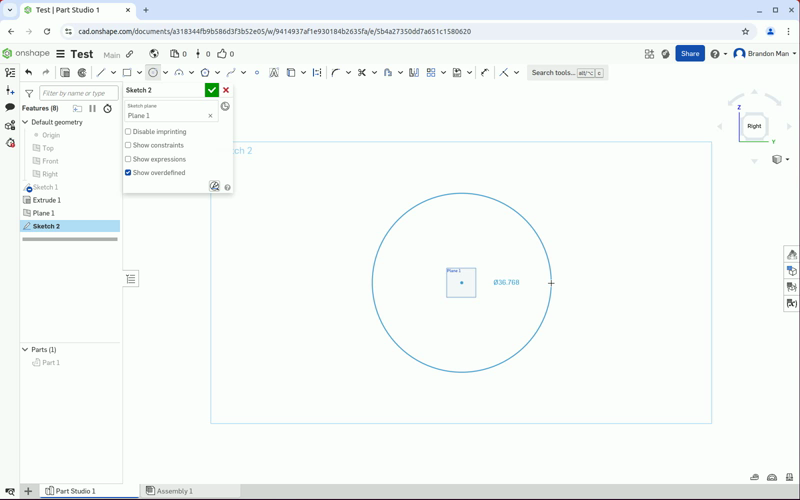
mouse_move(398, 254)
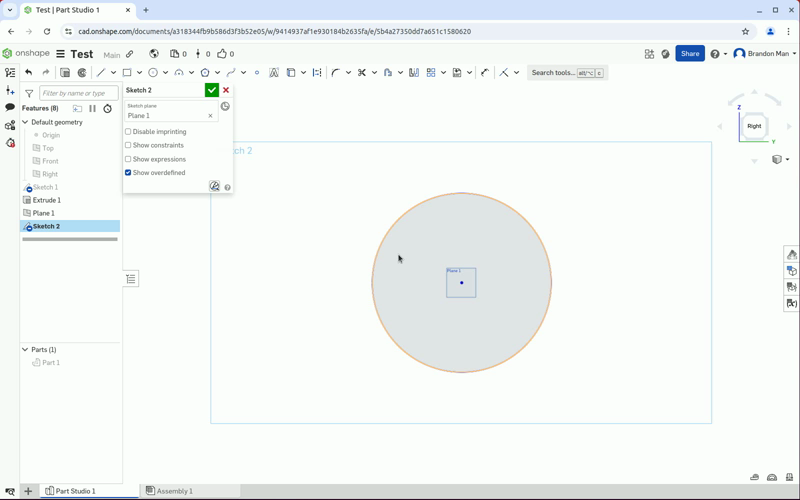
click(398, 254)
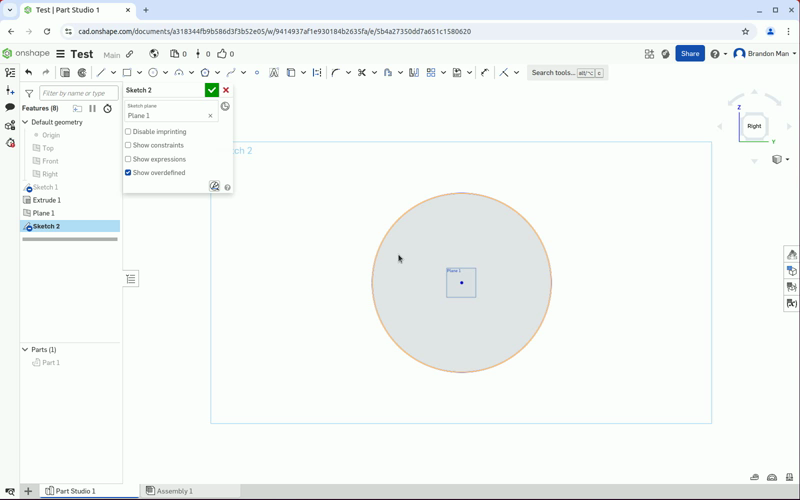
mouse_move(73, 352)
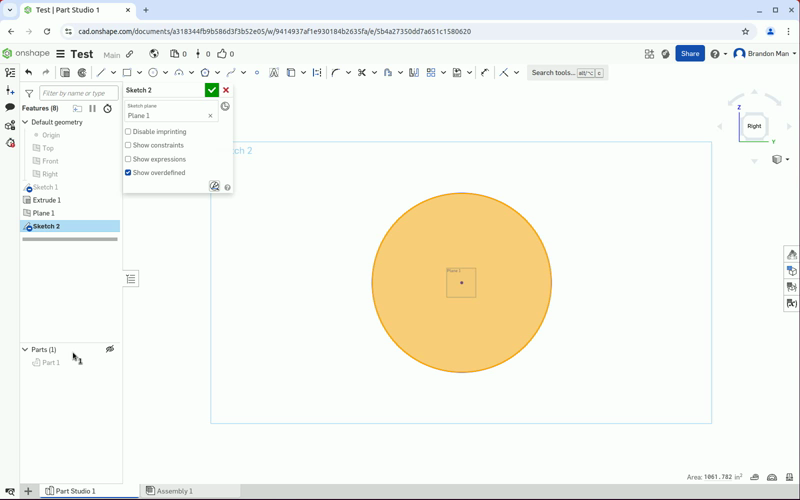
key(shift+y)
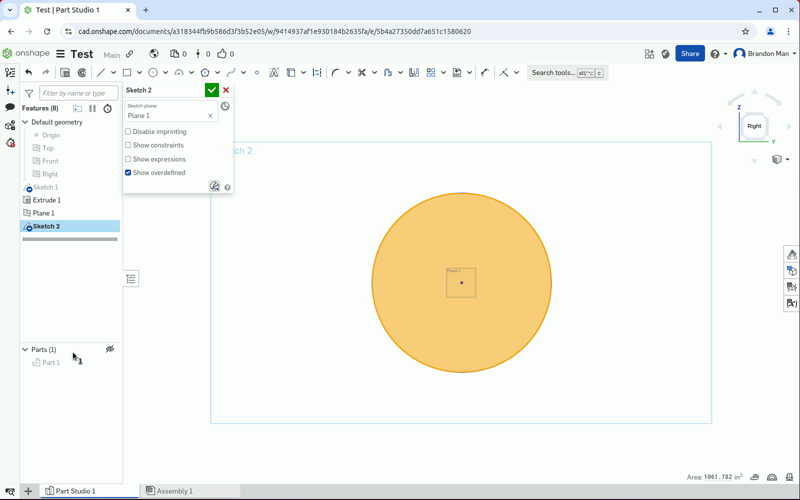
key(shift+e)
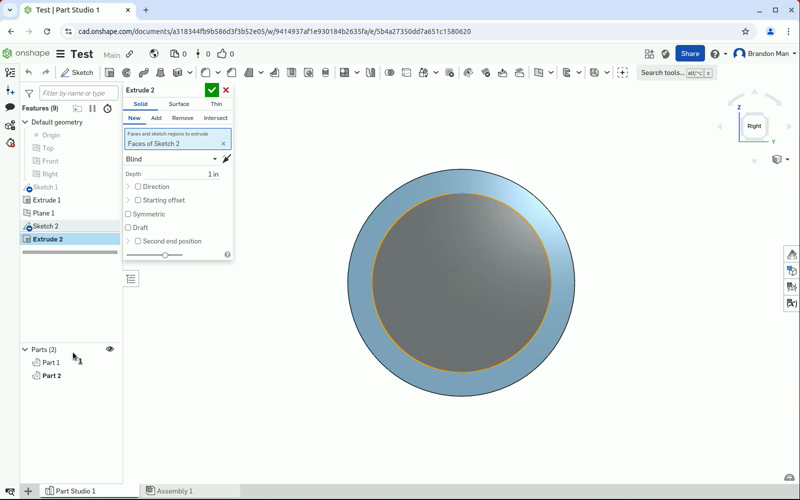
mouse_move(143, 106)
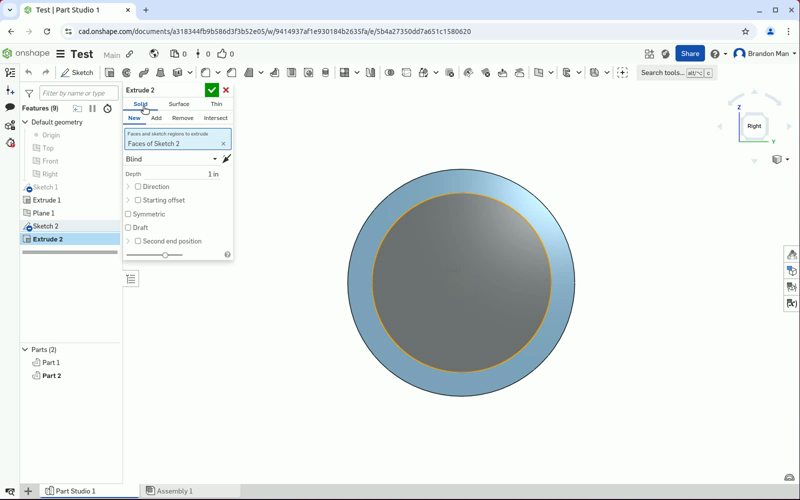
click(143, 106)
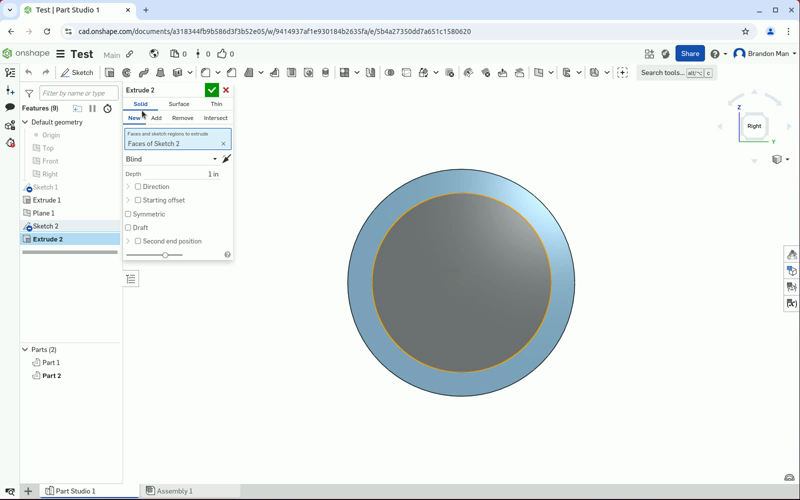
mouse_move(137, 120)
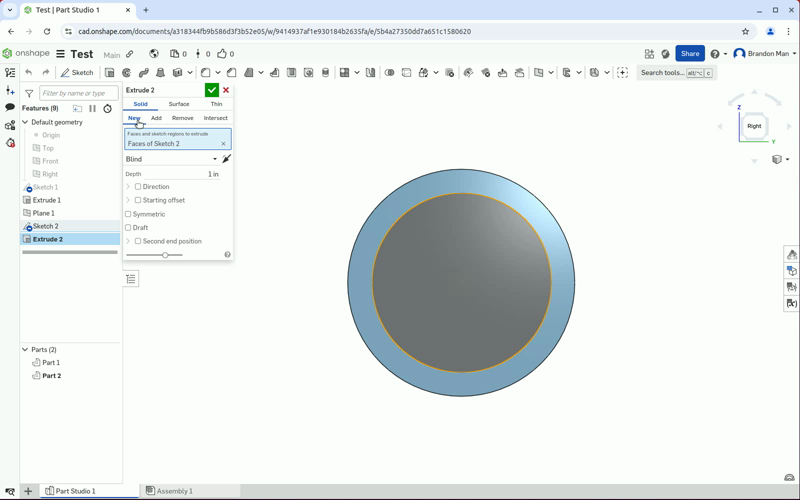
click(137, 120)
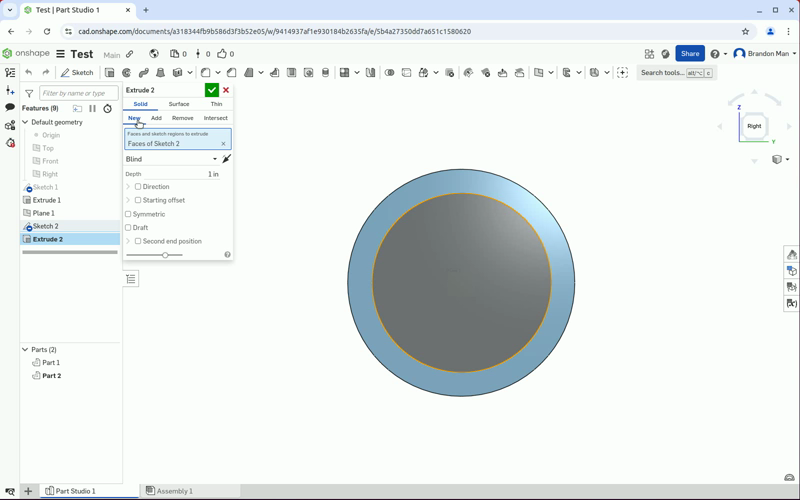
key(tab, 4)
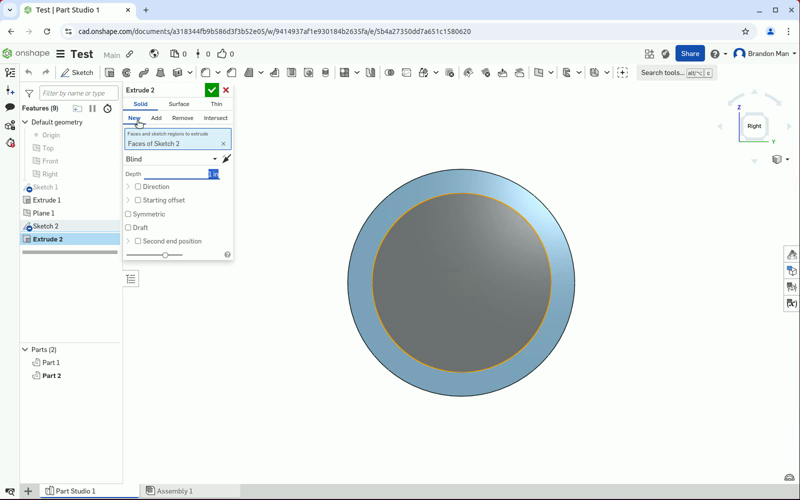
text(6.499)
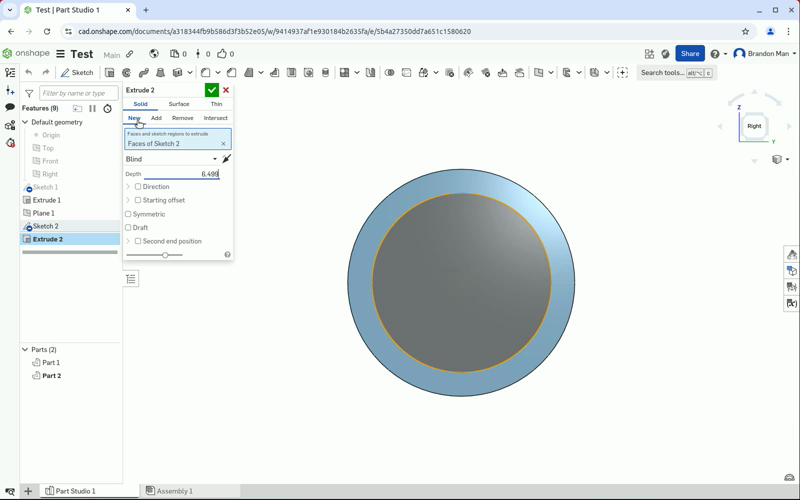
key(enter)
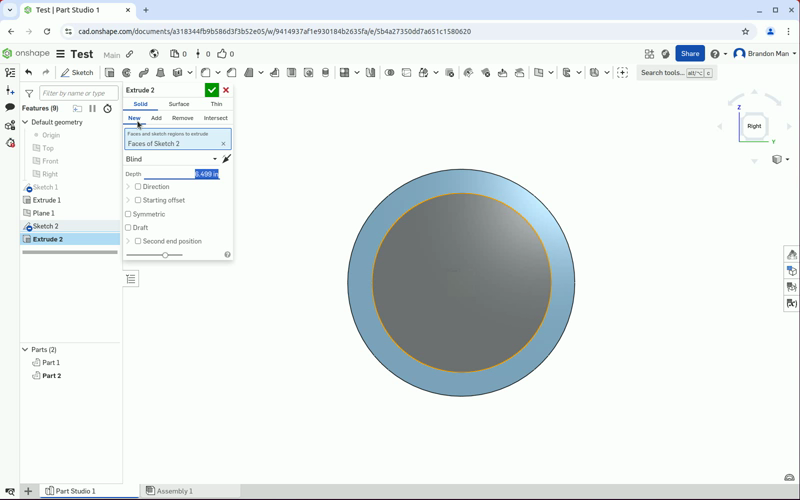
key(shift+h)
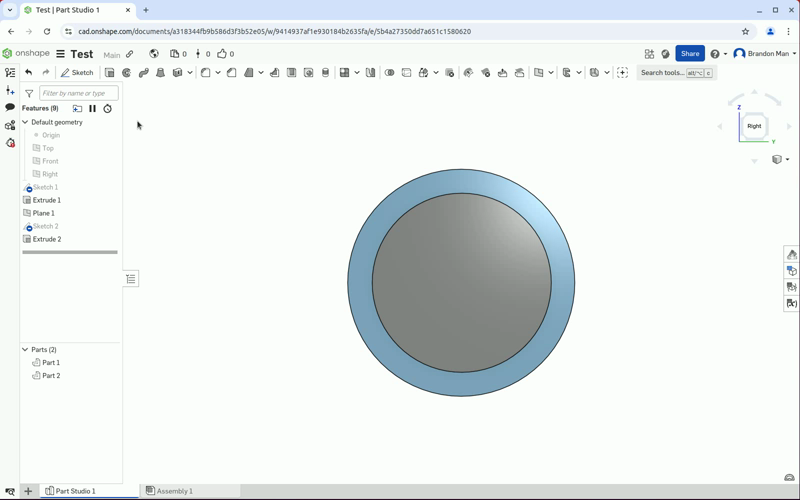
key(shift+h)
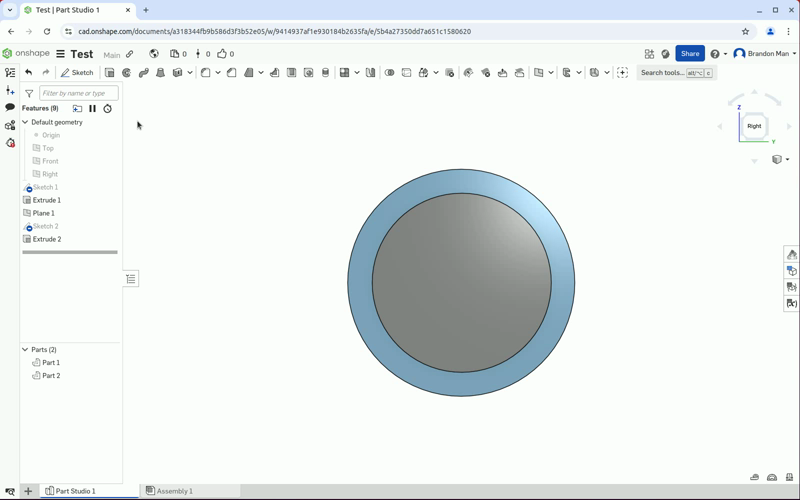
mouse_move(73, 189)
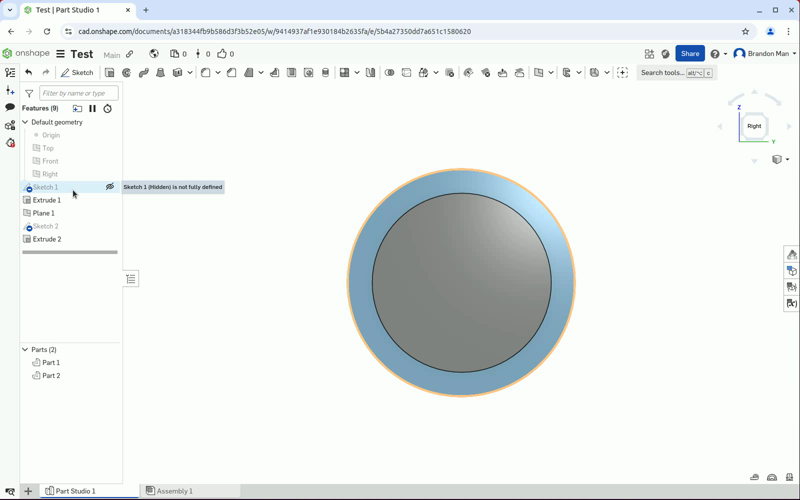
click(73, 189)
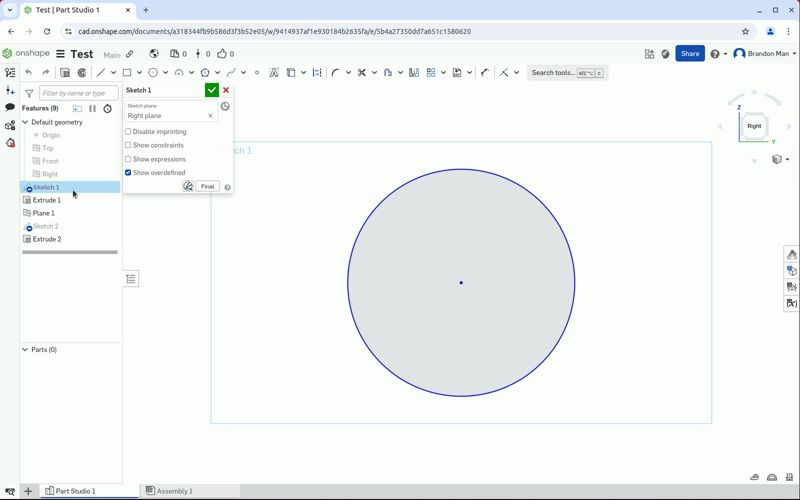
mouse_move(229, 92)
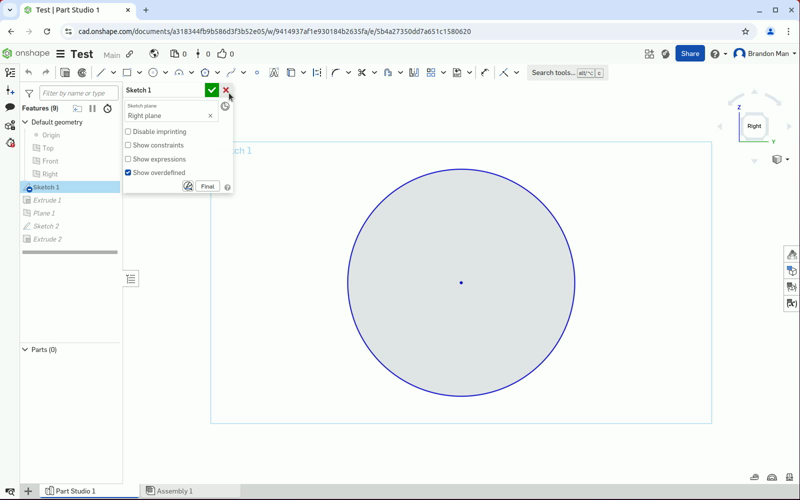
click(229, 92)
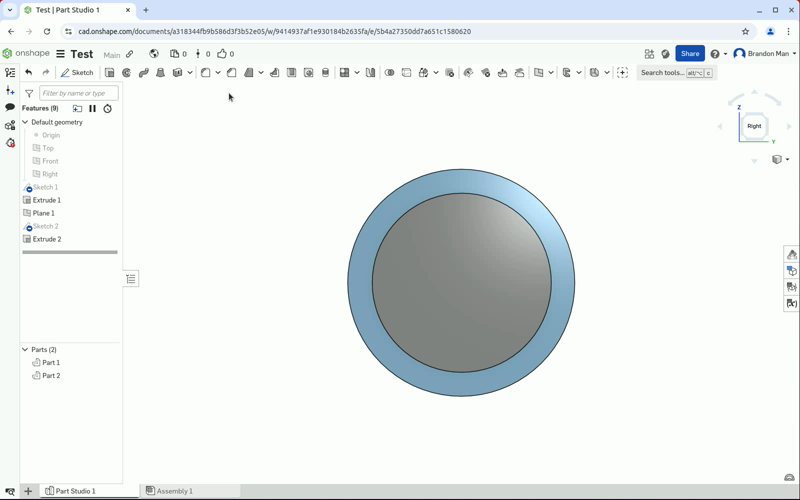
mouse_move(541, 75)
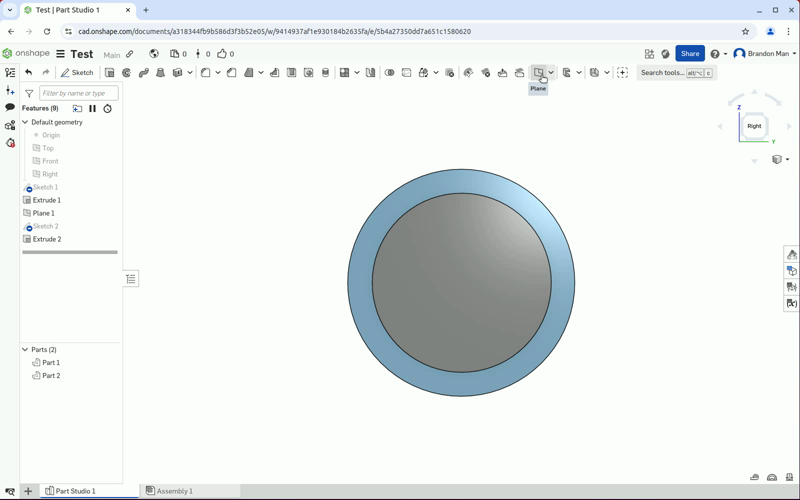
click(541, 75)
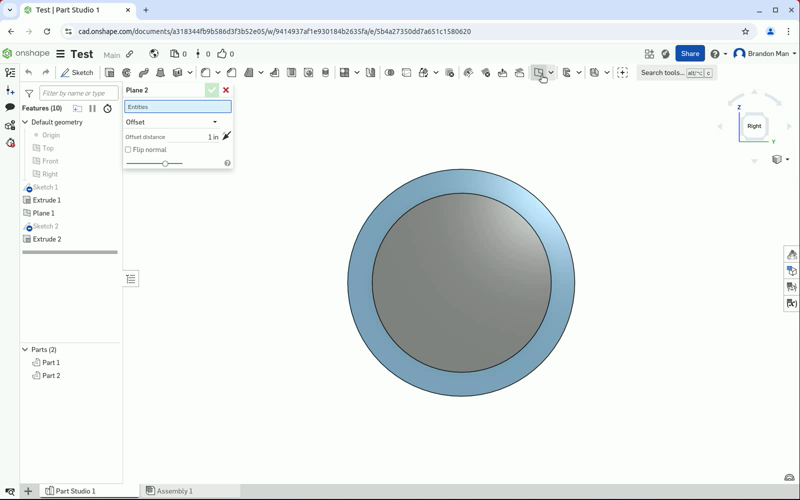
mouse_move(73, 176)
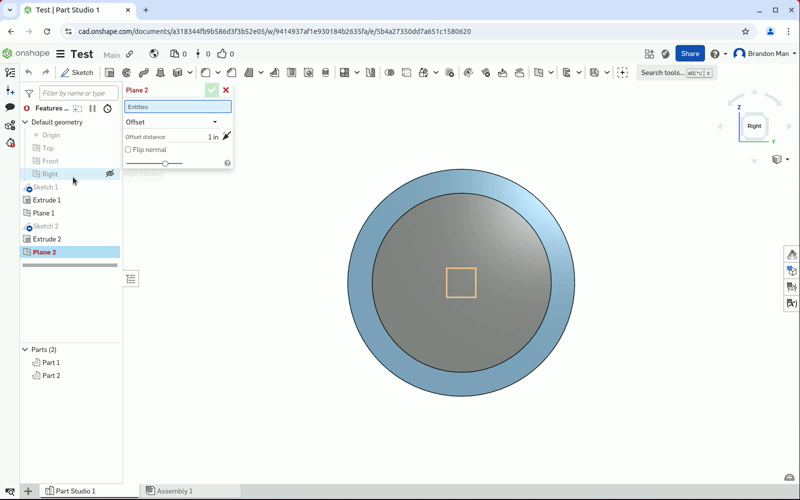
click(73, 176)
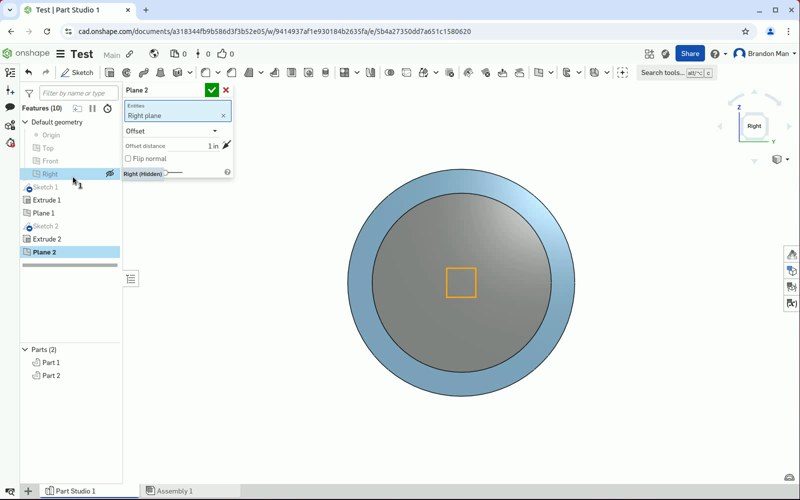
key(tab, 2)
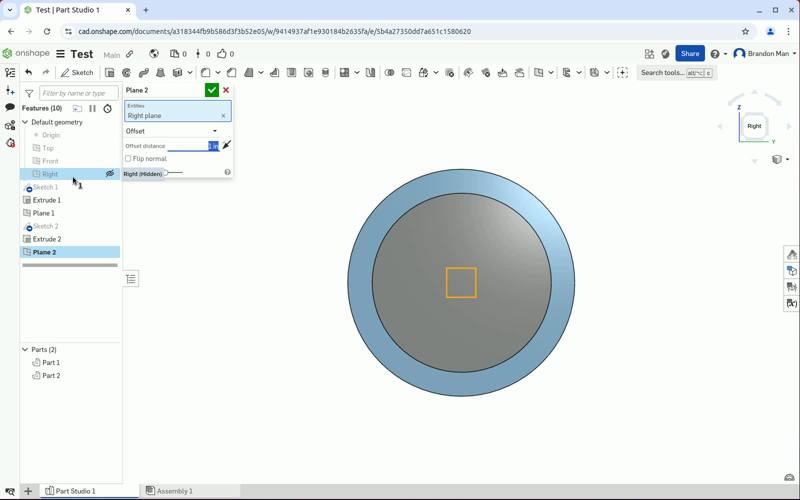
text(13.249)
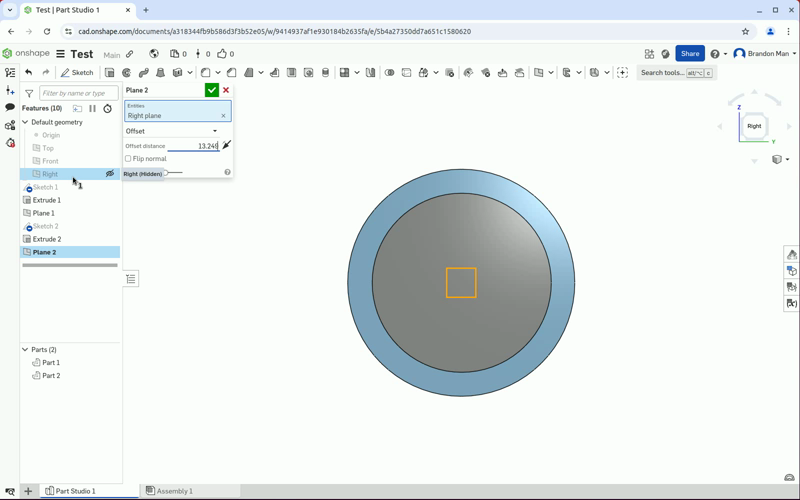
key(enter, 2)
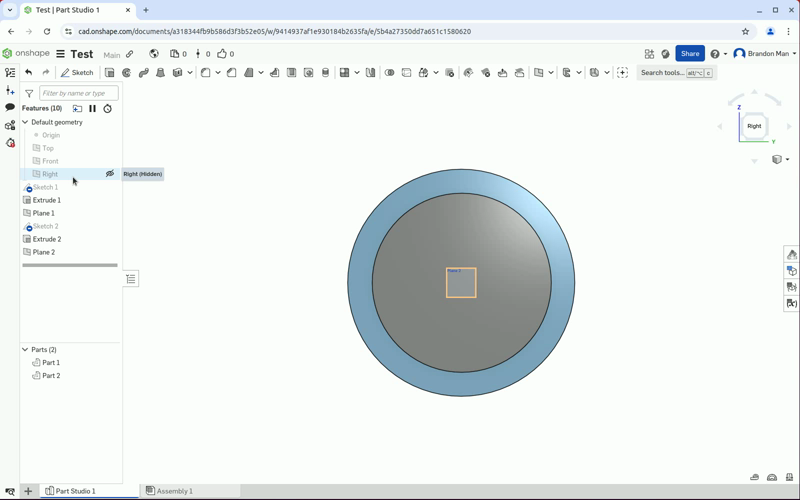
key(shift+s)
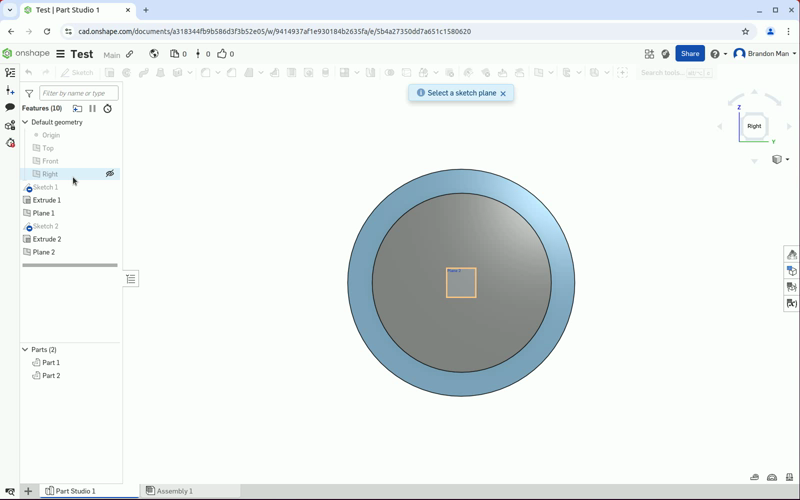
mouse_move(73, 254)
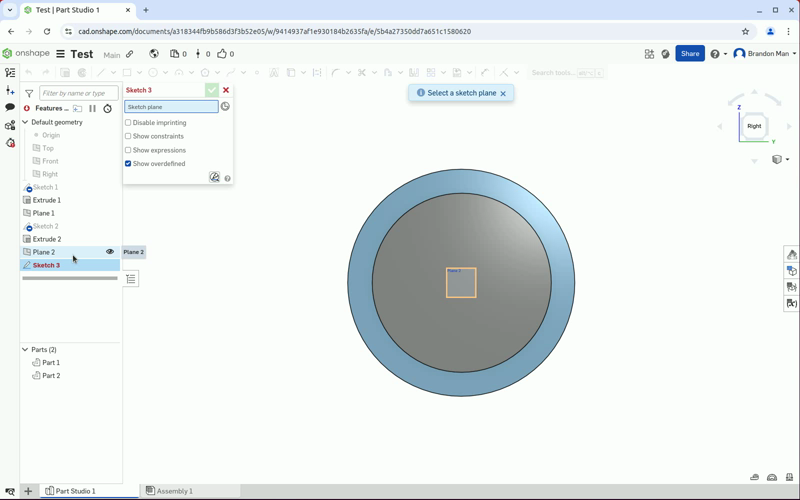
click(73, 254)
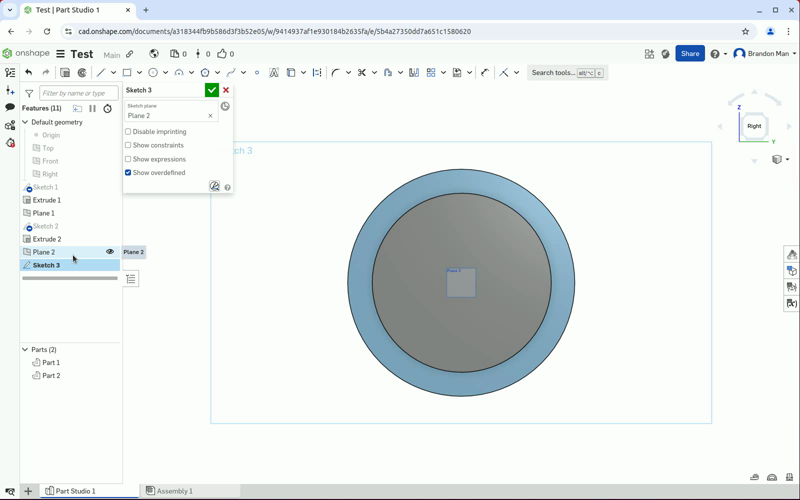
mouse_move(73, 352)
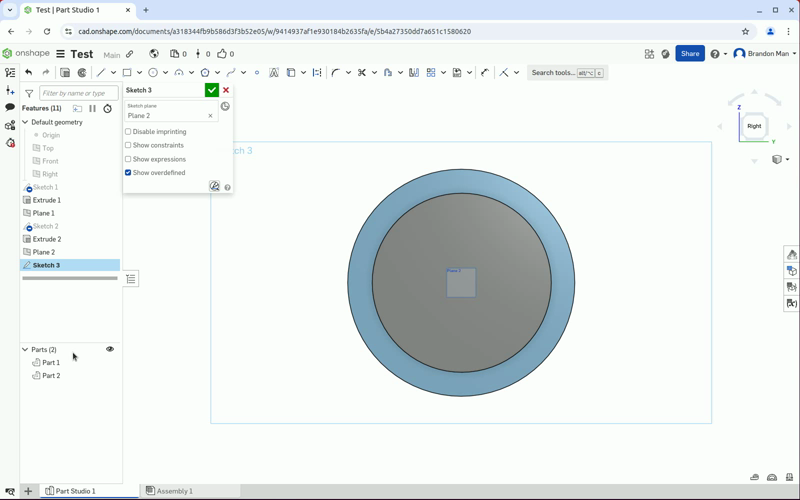
key(y)
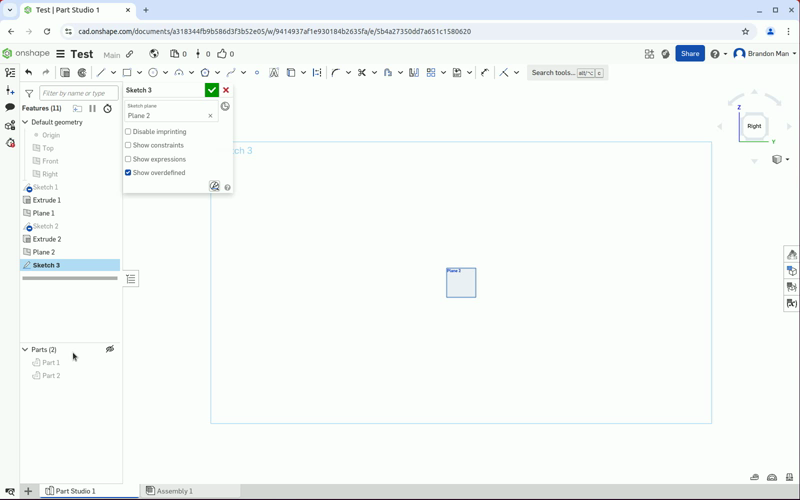
key(c)
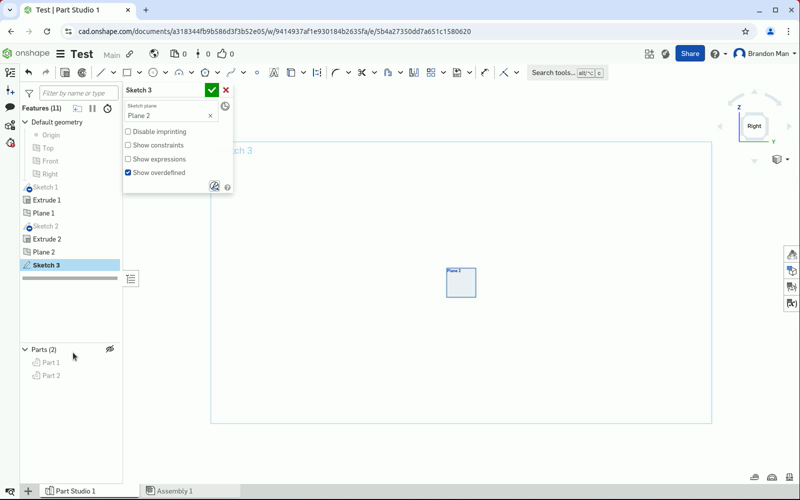
key_down(shift)
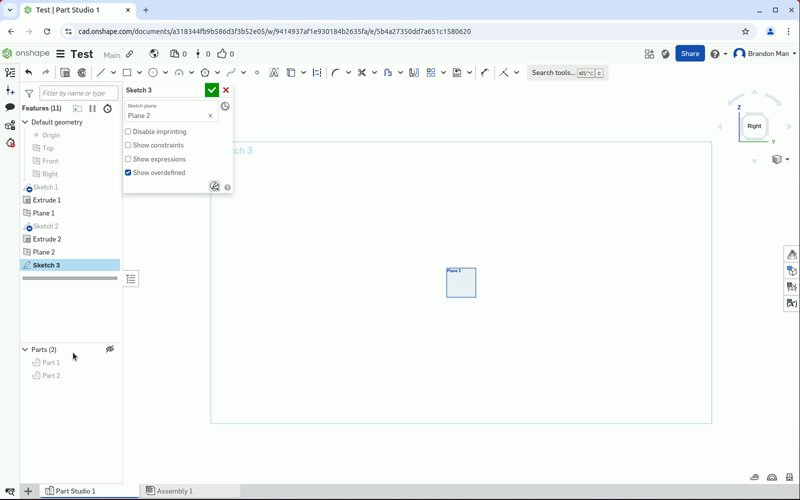
mouse_move(461, 282)
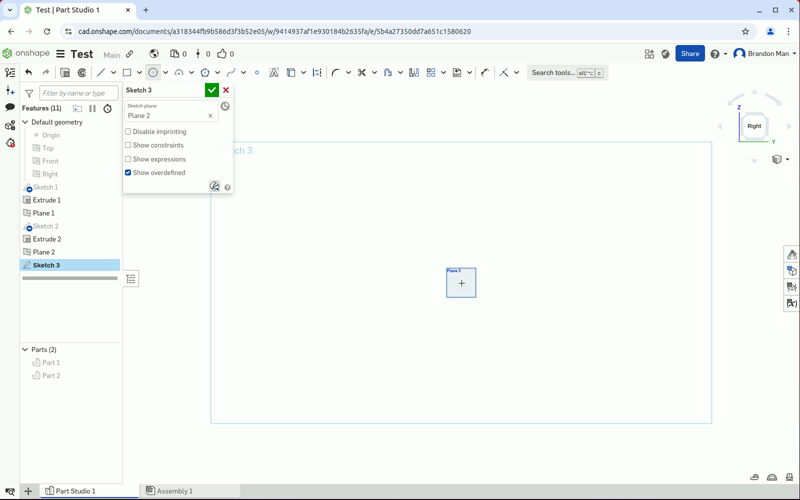
click(461, 282)
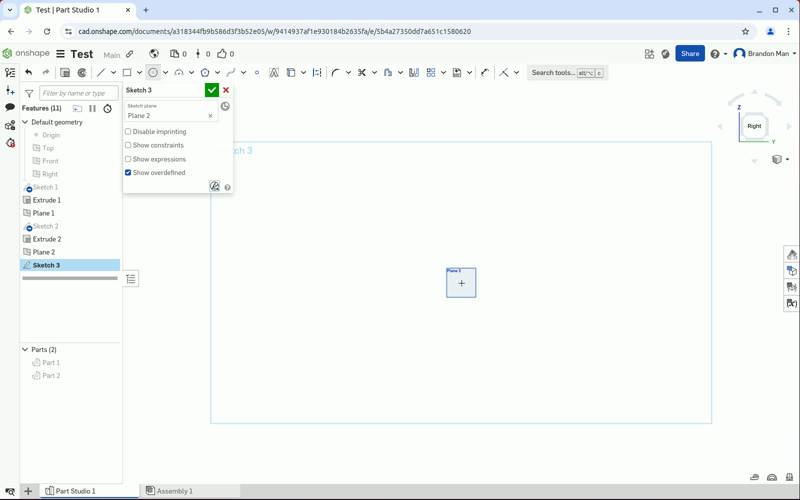
key_up(shift)
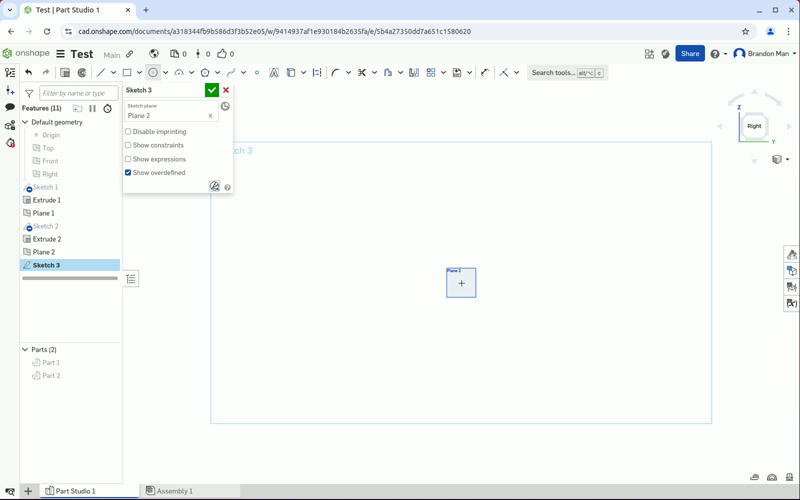
mouse_move(503, 282)
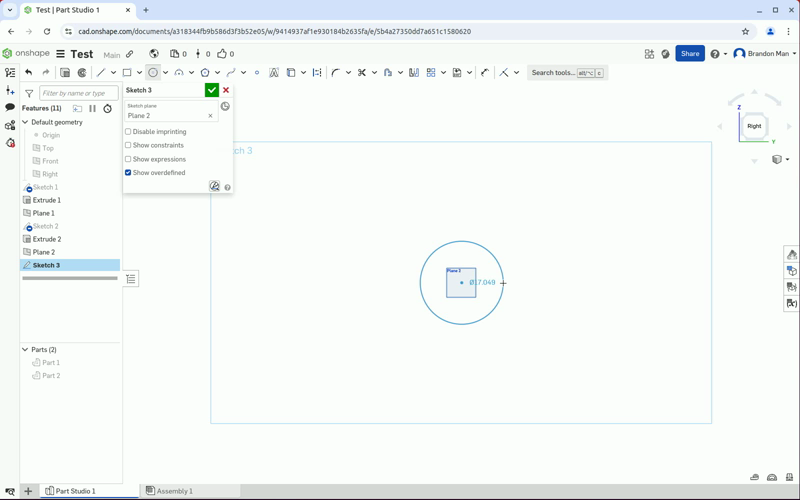
click(503, 282)
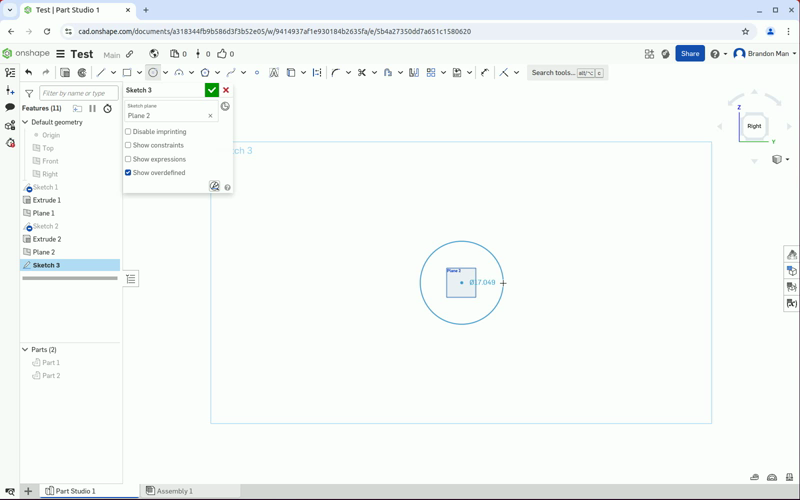
key(esc)
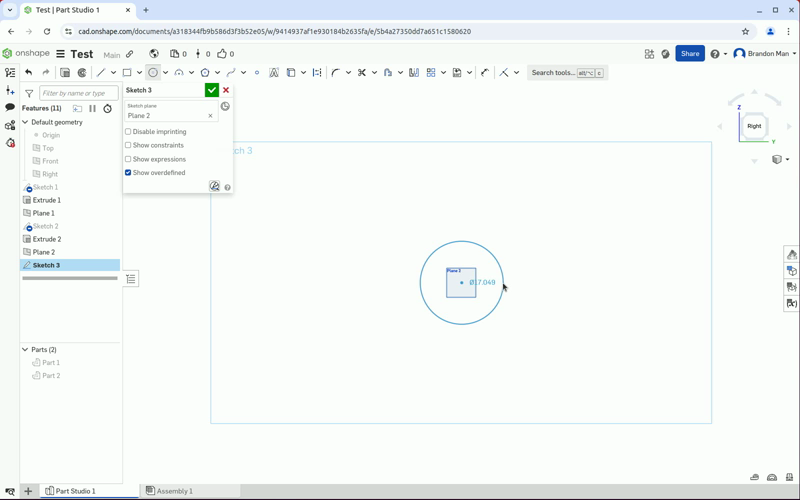
mouse_move(475, 276)
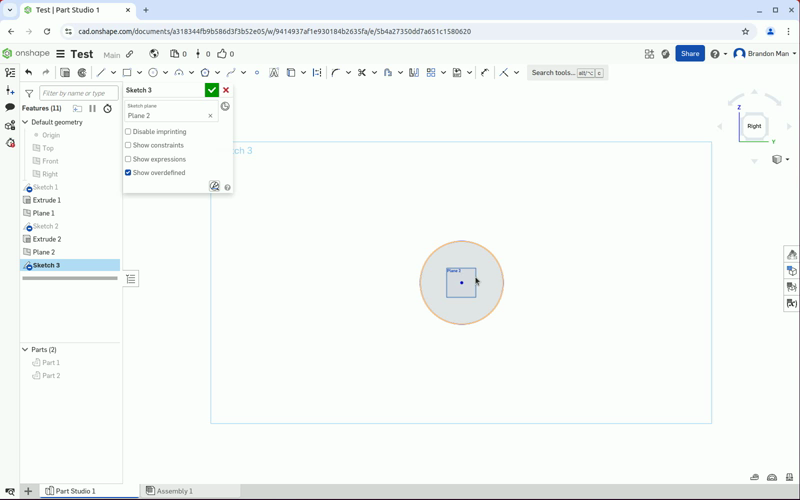
click(475, 276)
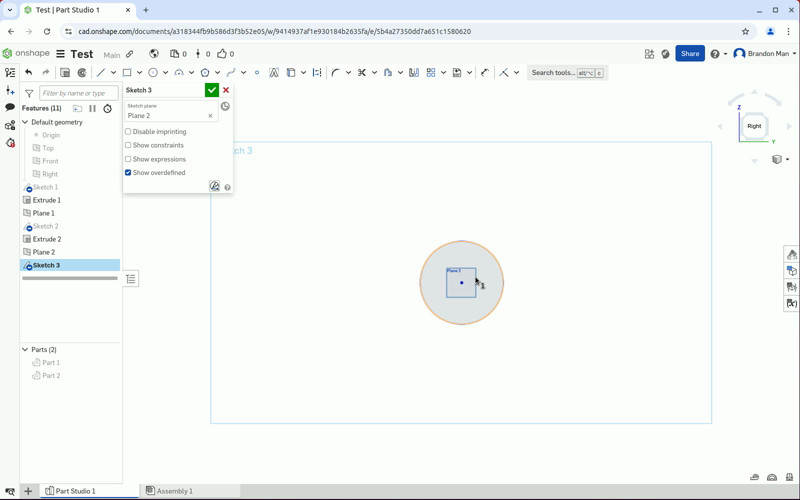
mouse_move(73, 352)
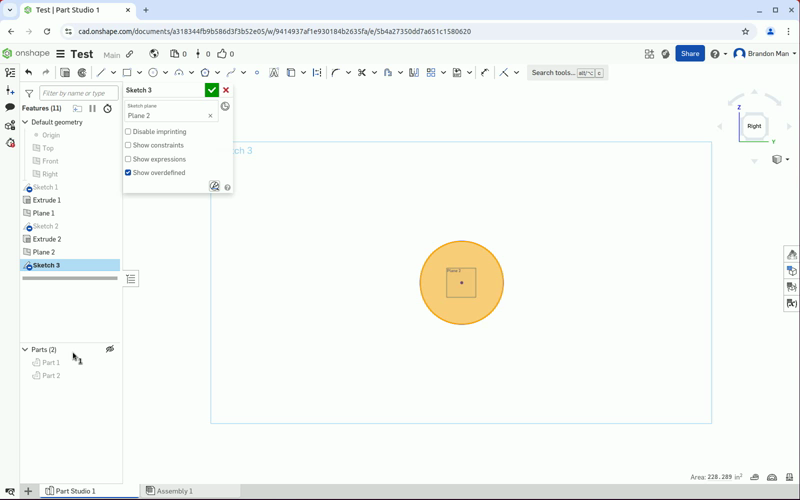
key(shift+y)
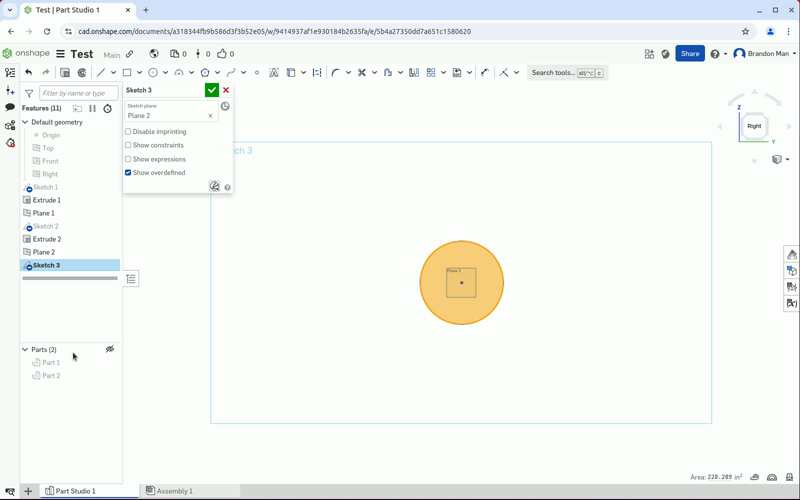
key(shift+e)
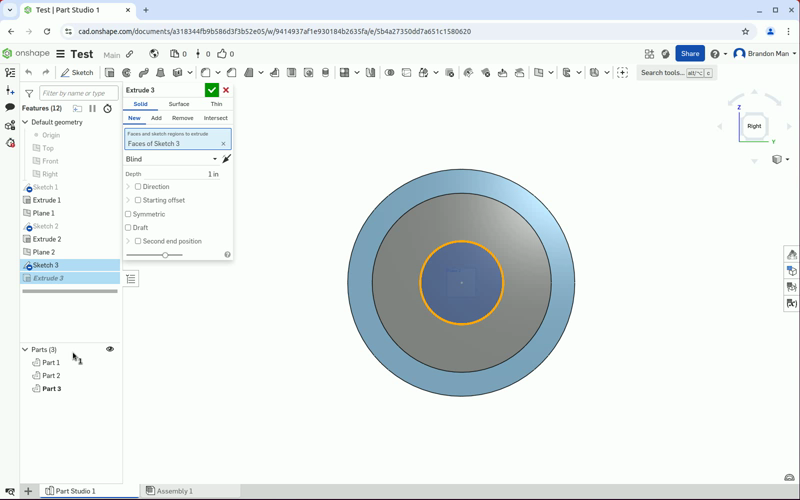
mouse_move(143, 106)
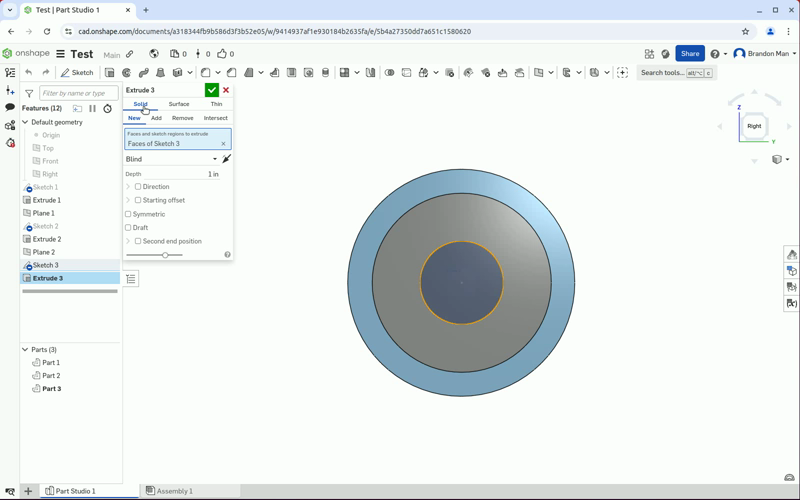
click(143, 106)
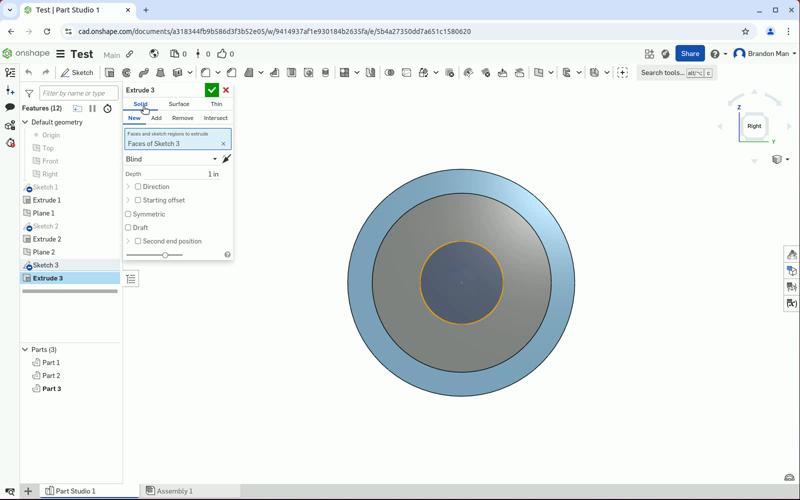
mouse_move(186, 120)
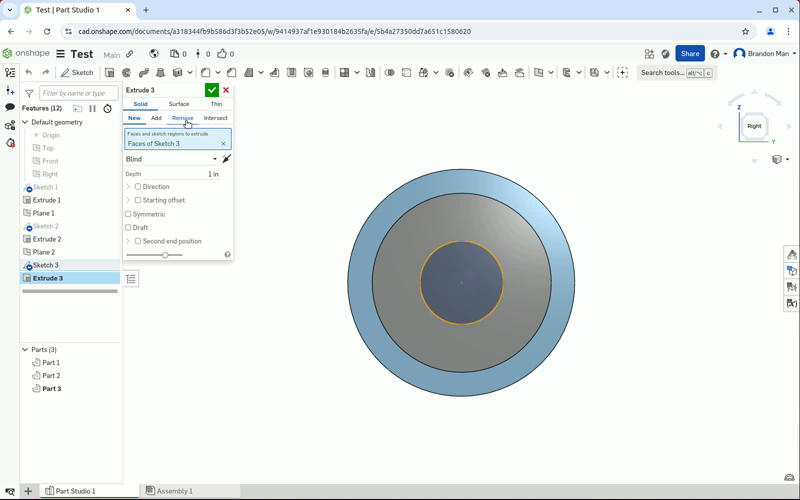
click(186, 120)
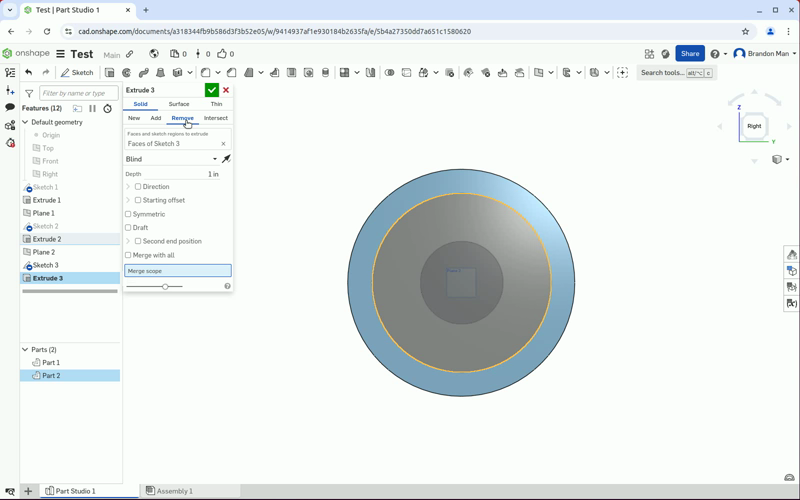
key(tab, 4)
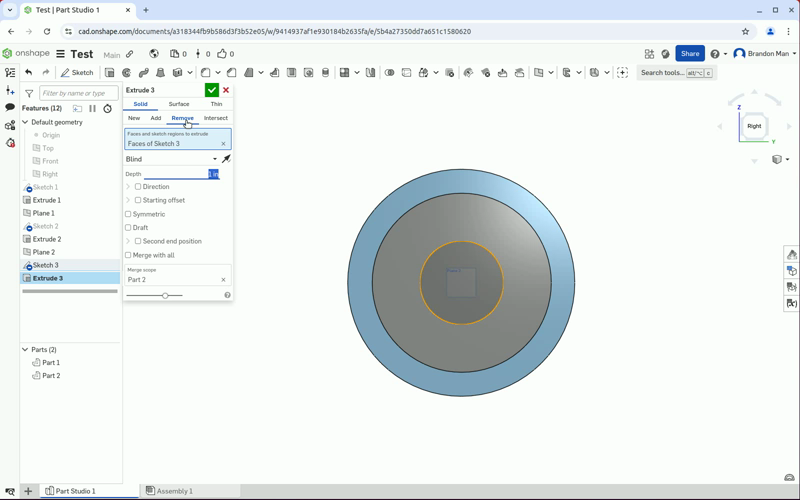
text(3.37)
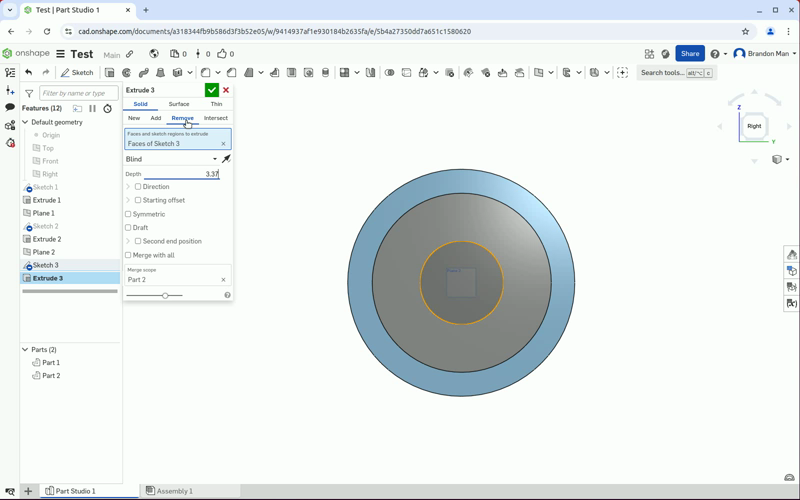
key(tab, 6)
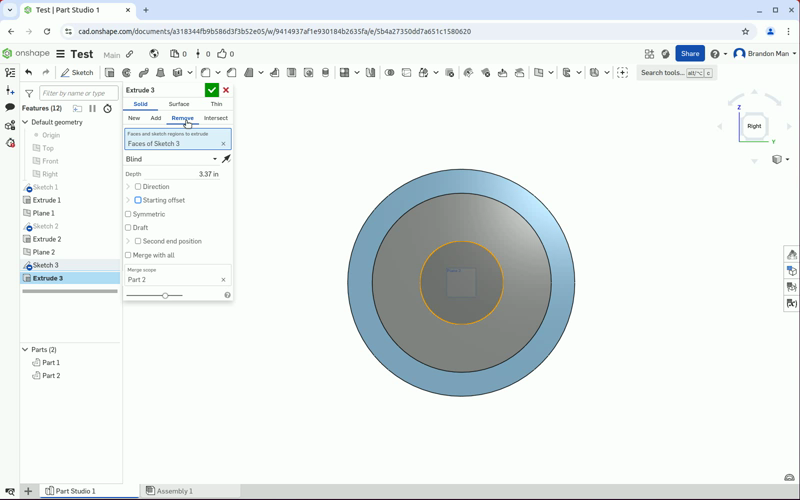
key(space)
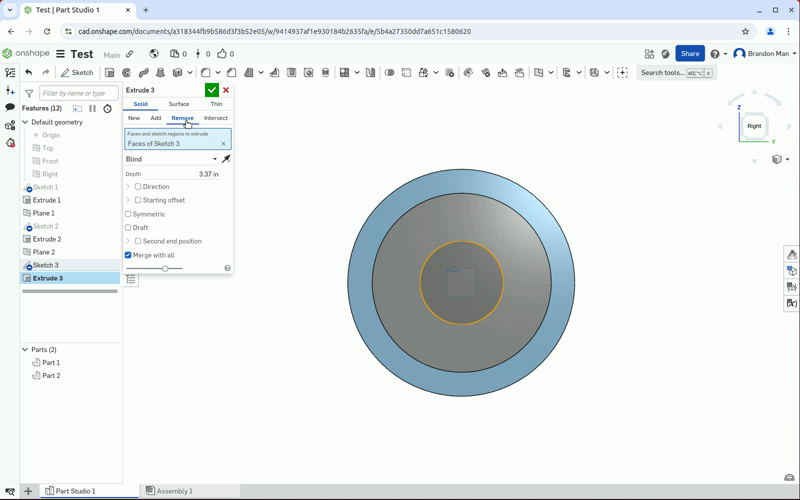
key(enter)
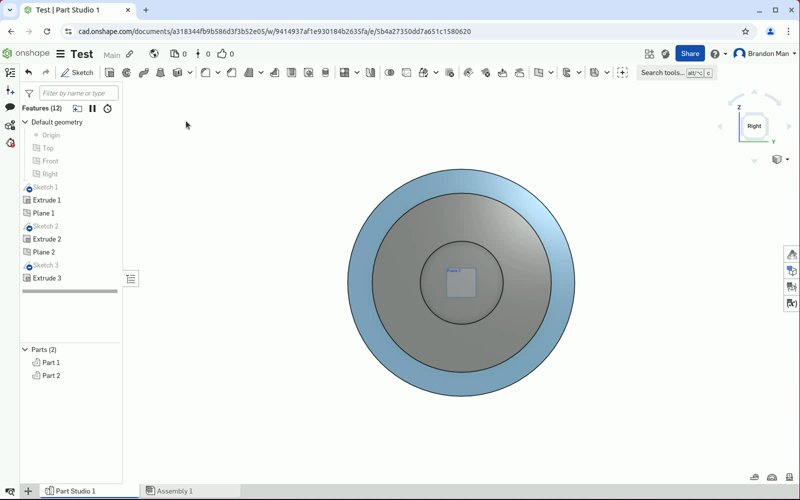
key(shift+h)
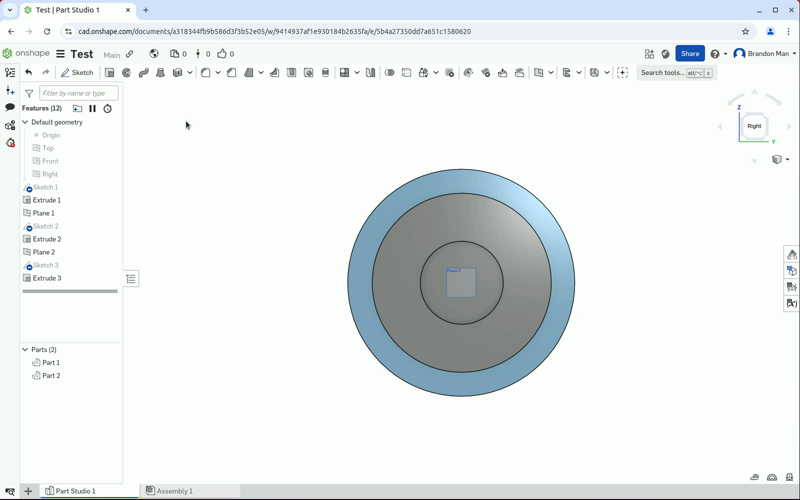
key(shift+h)
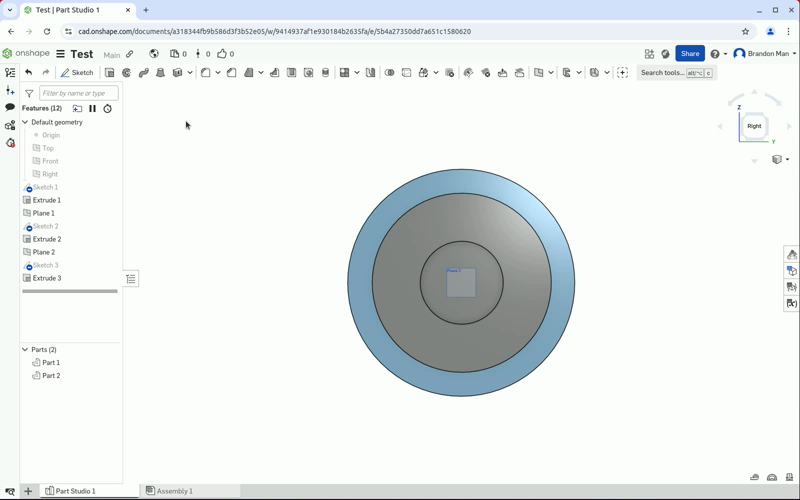
key(shift+7)
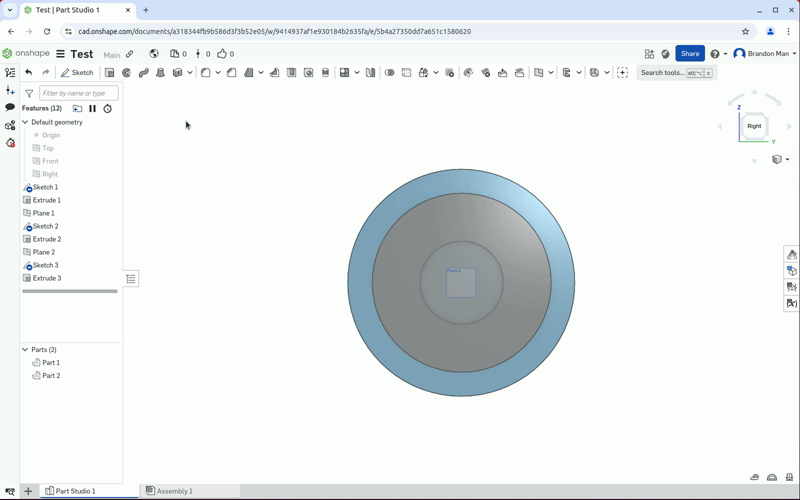
key(right, 2)
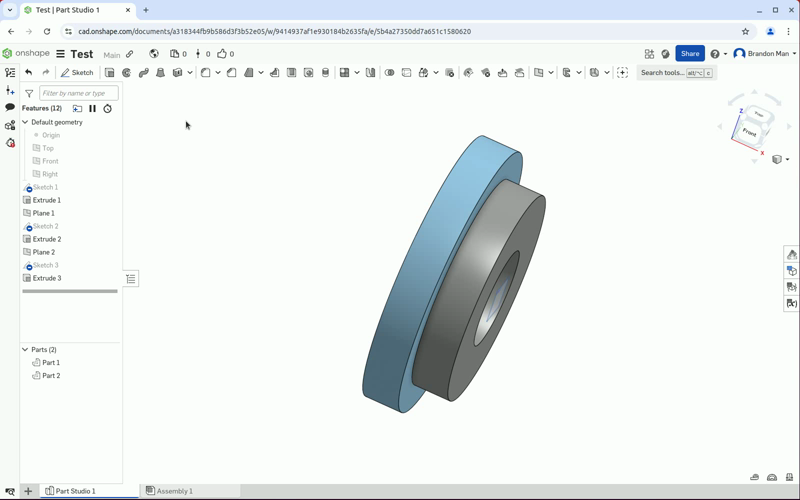
key(down, 2)
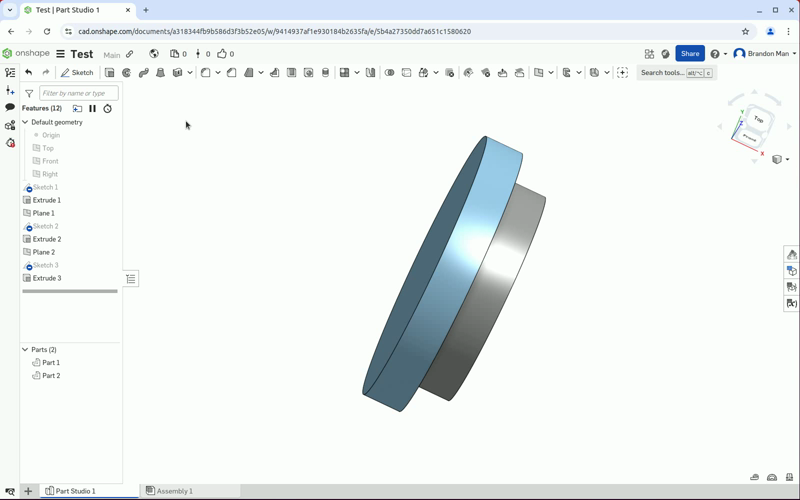
key(up, 2)
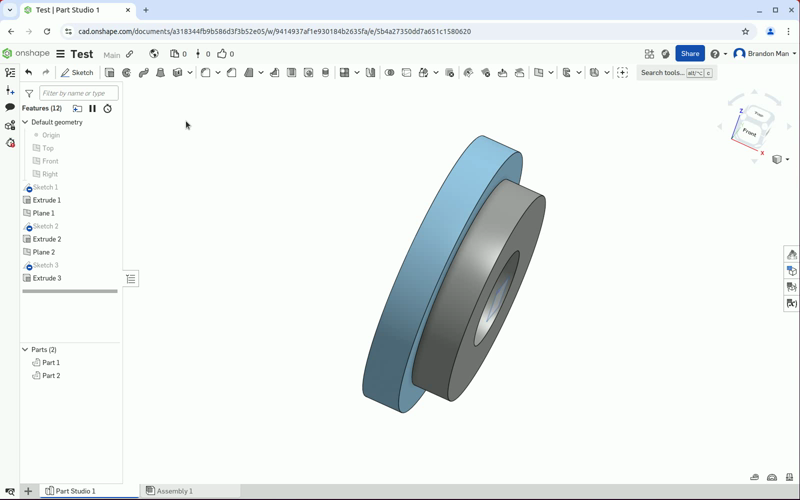
key(left, 2)
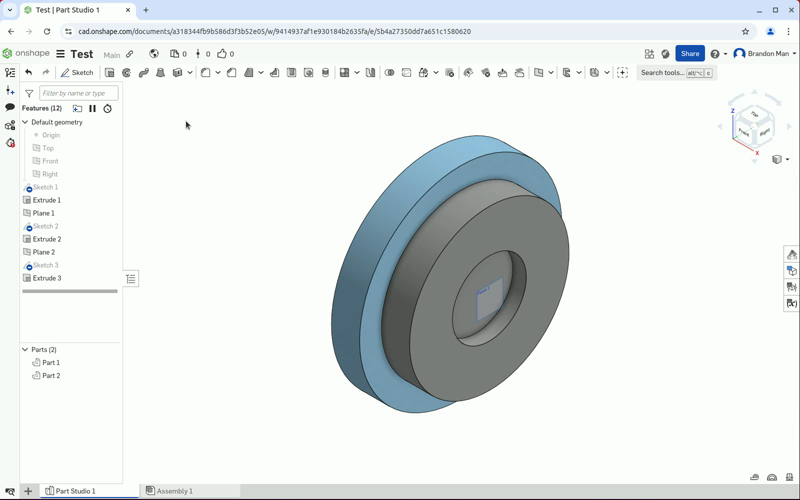
mouse_move(73, 189)
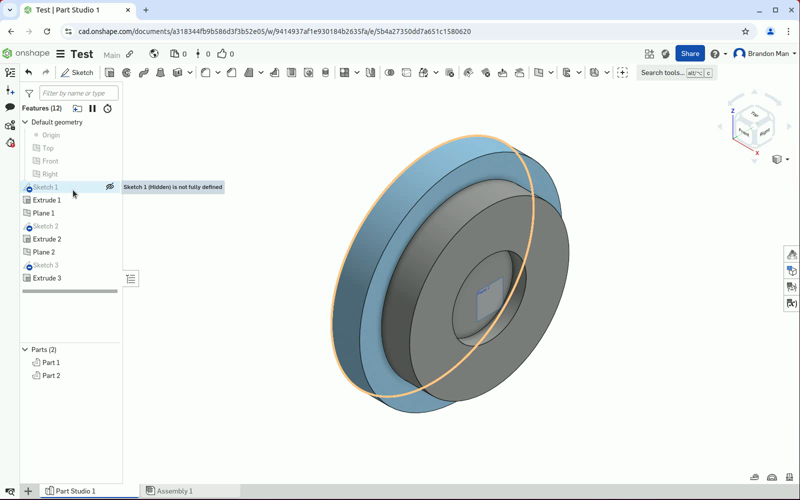
click(73, 189)